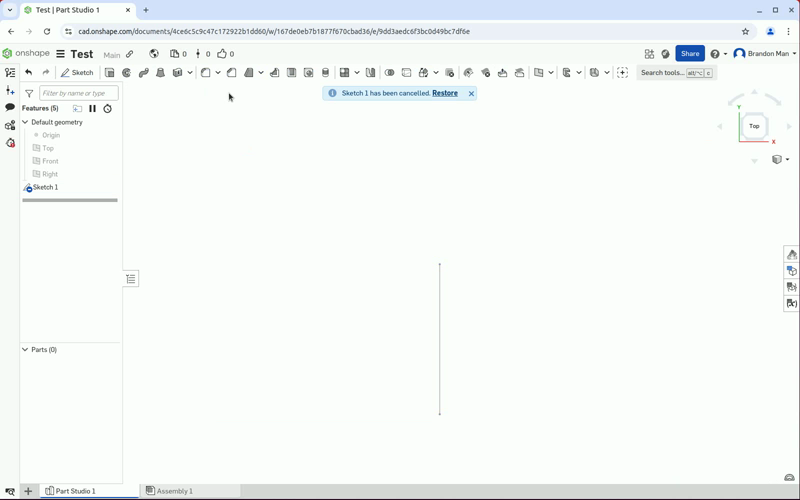
key(shift+h)
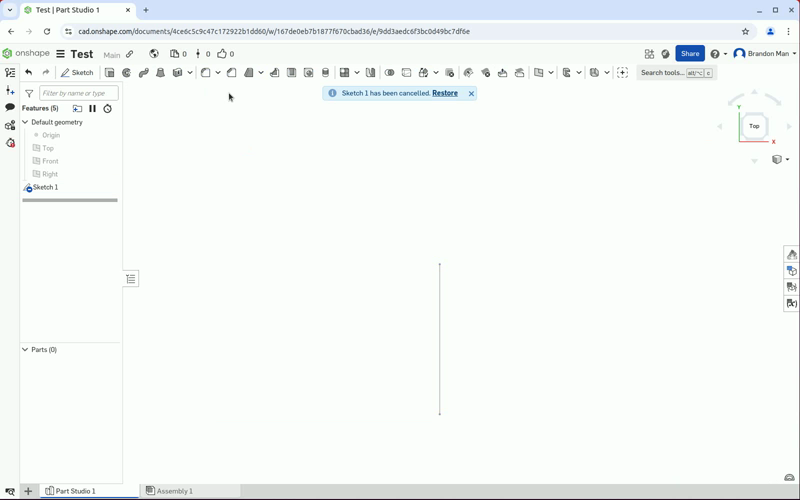
key(shift+s)
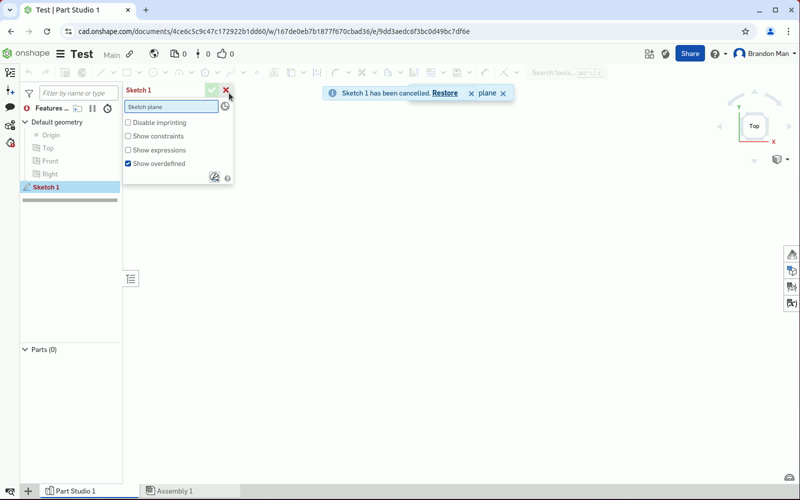
mouse_move(73, 150)
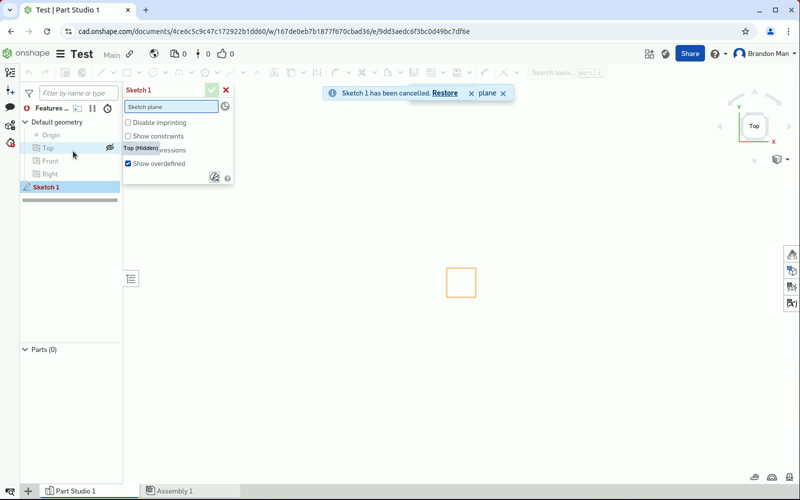
click(73, 150)
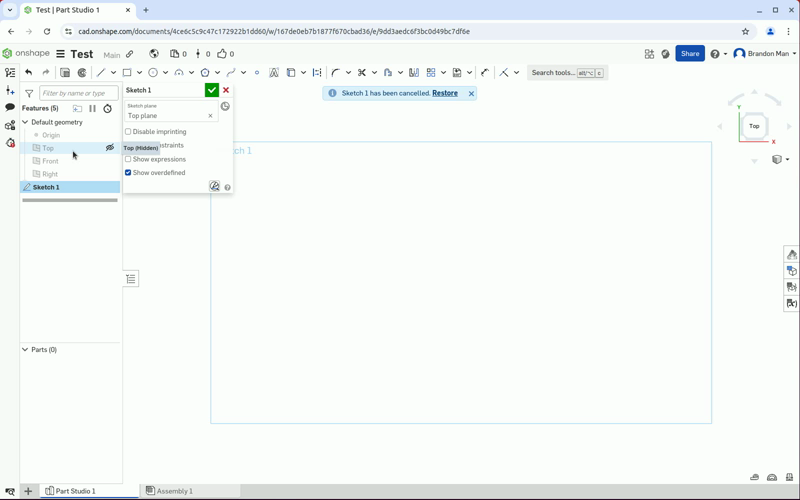
mouse_move(73, 352)
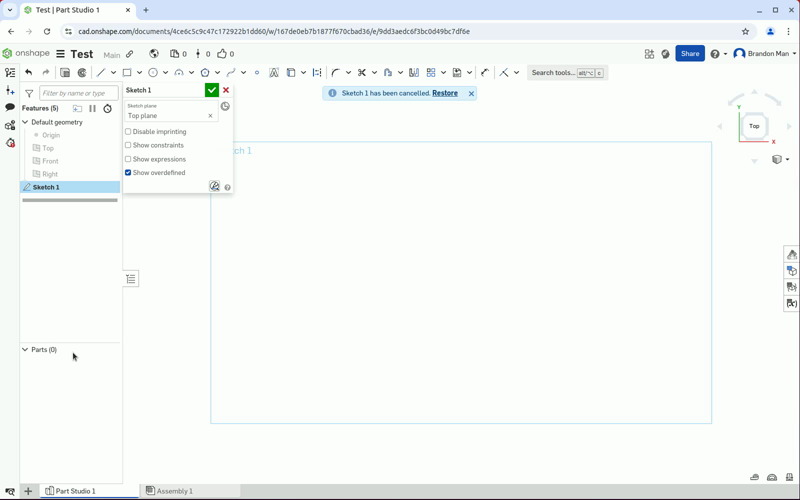
key(y)
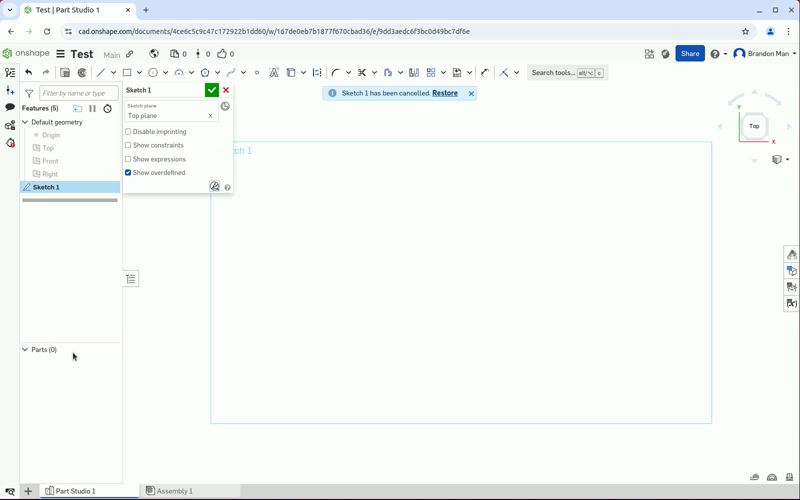
key(l)
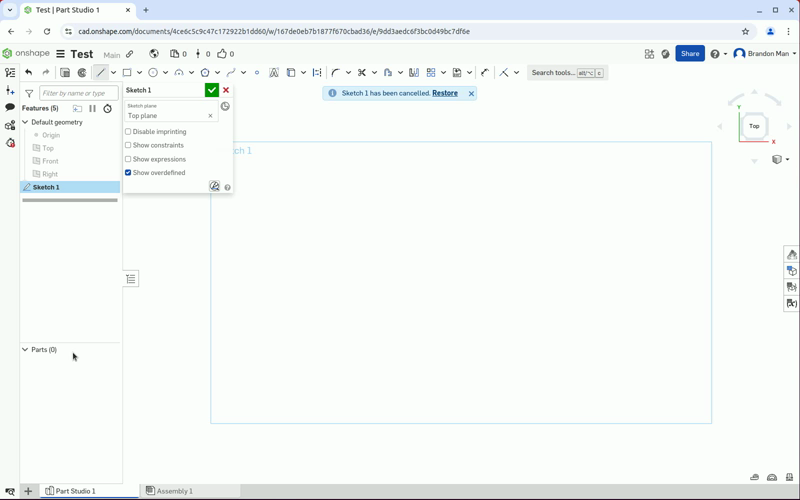
key_down(shift)
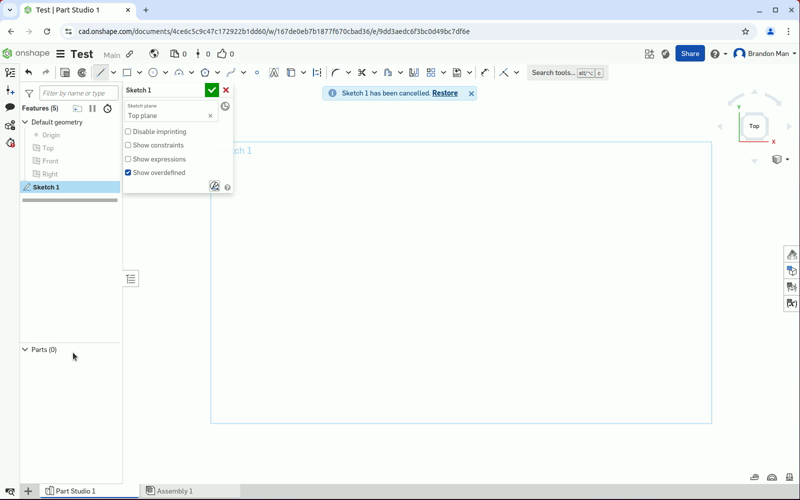
mouse_move(460, 395)
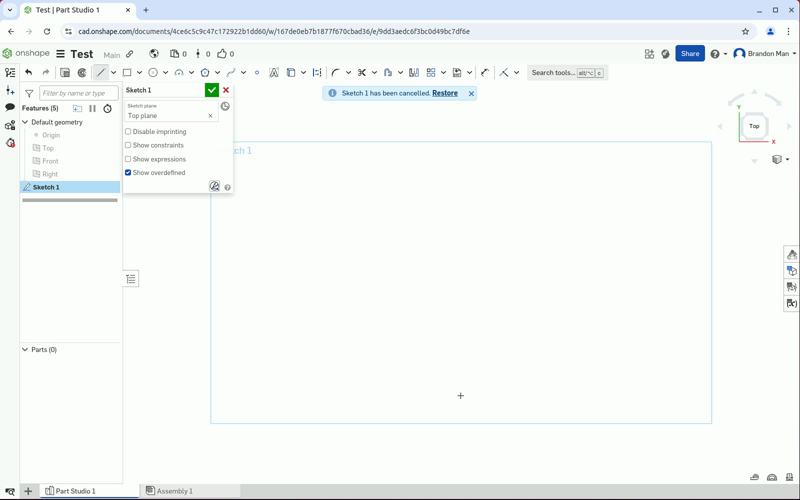
click(460, 395)
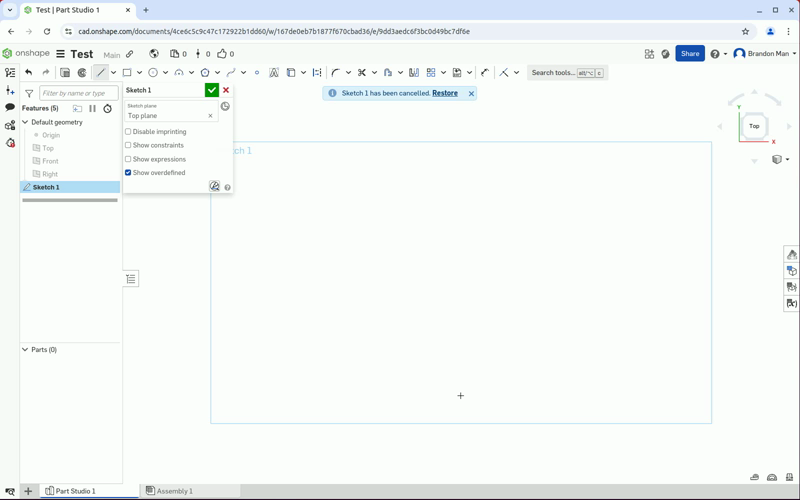
key_up(shift)
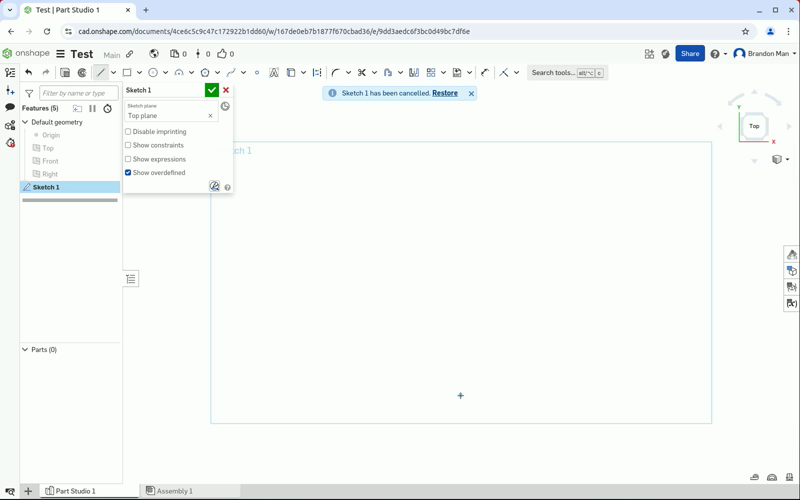
key_down(shift)
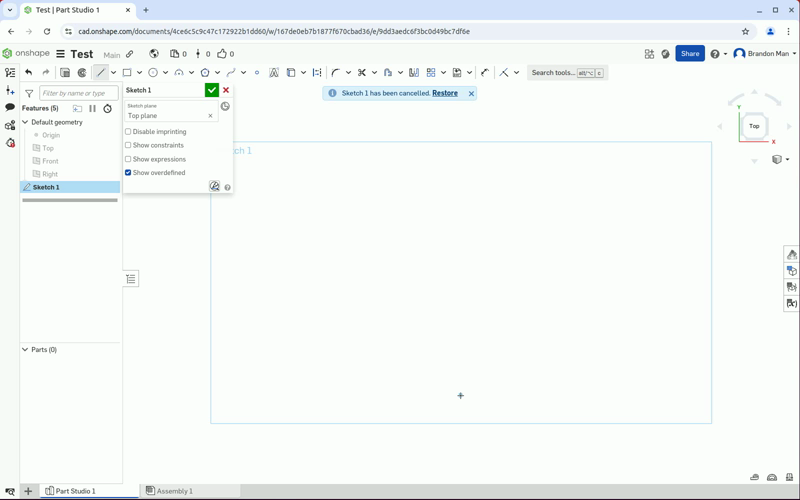
mouse_move(530, 395)
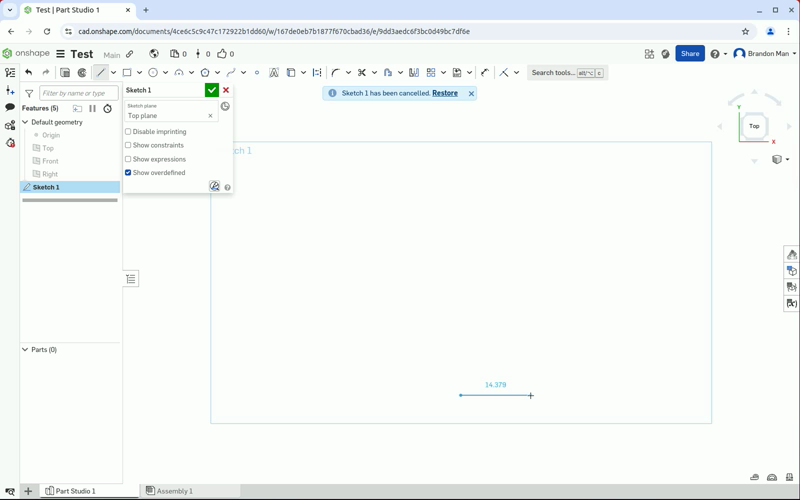
click(530, 395)
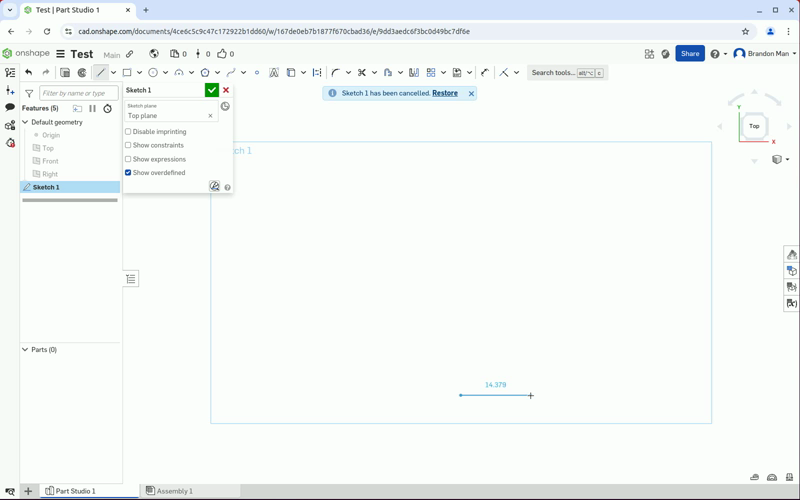
key_up(shift)
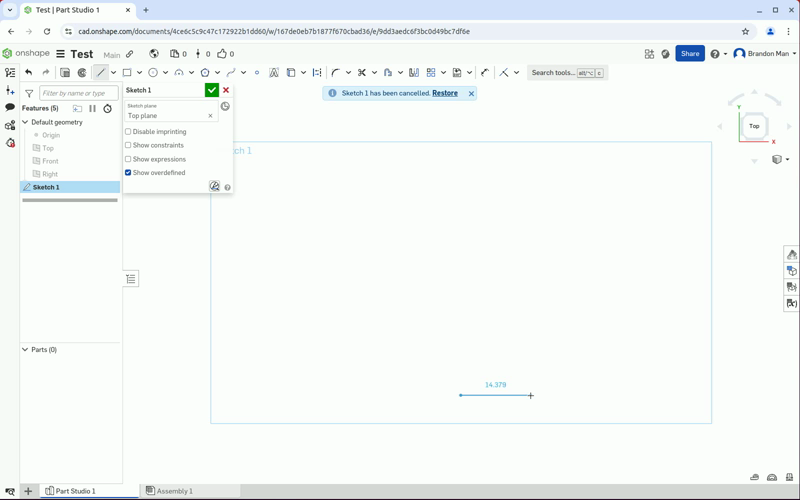
key_down(shift)
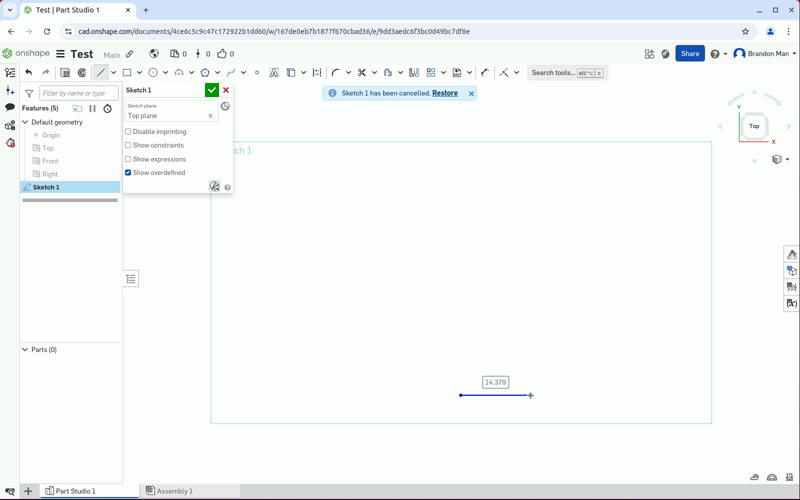
mouse_move(530, 282)
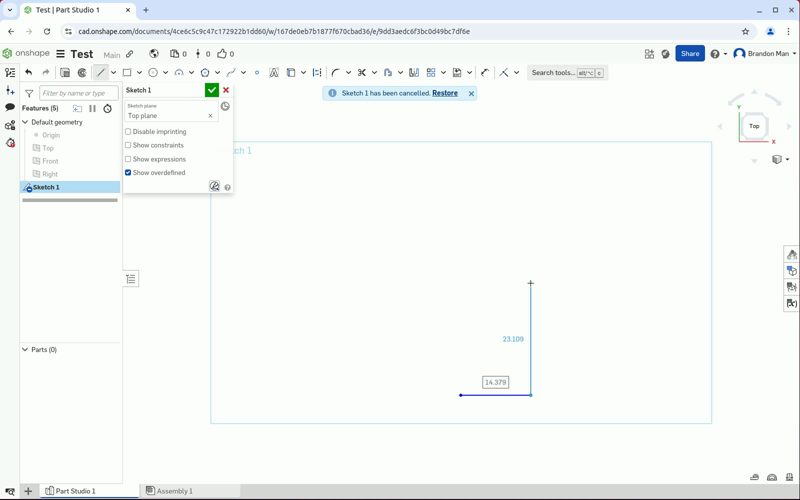
click(530, 282)
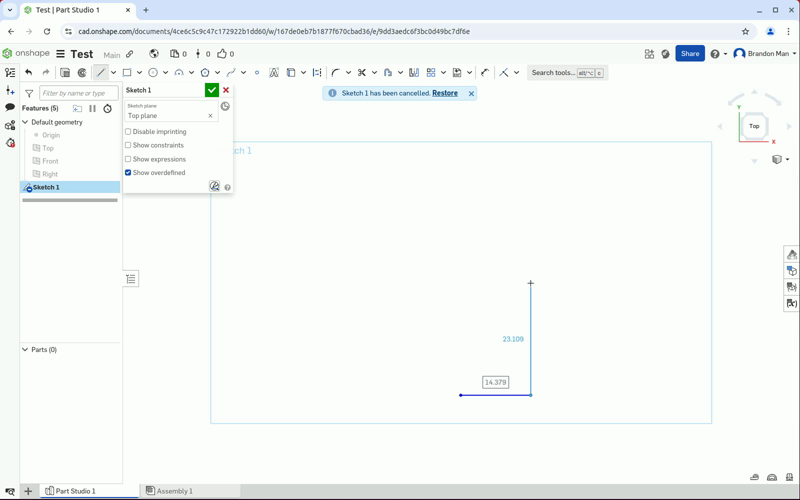
key_up(shift)
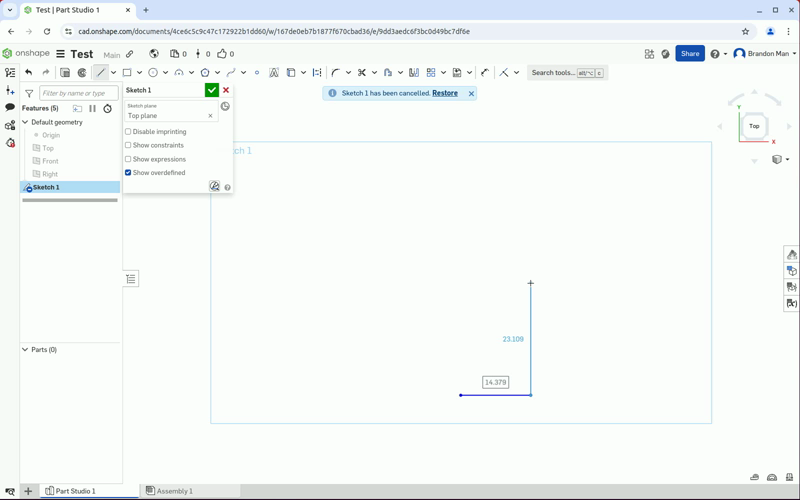
key_down(shift)
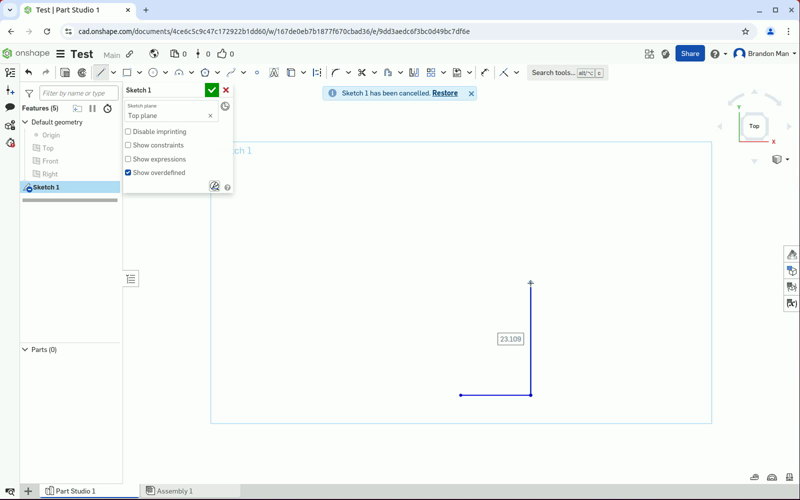
mouse_move(460, 282)
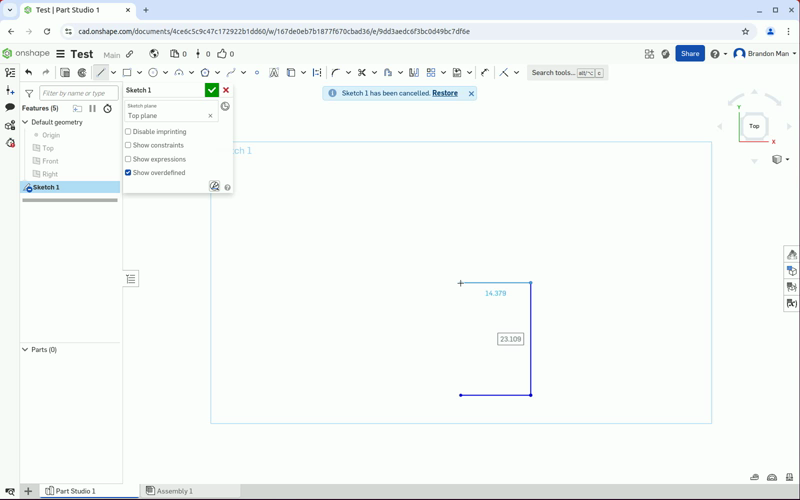
click(460, 282)
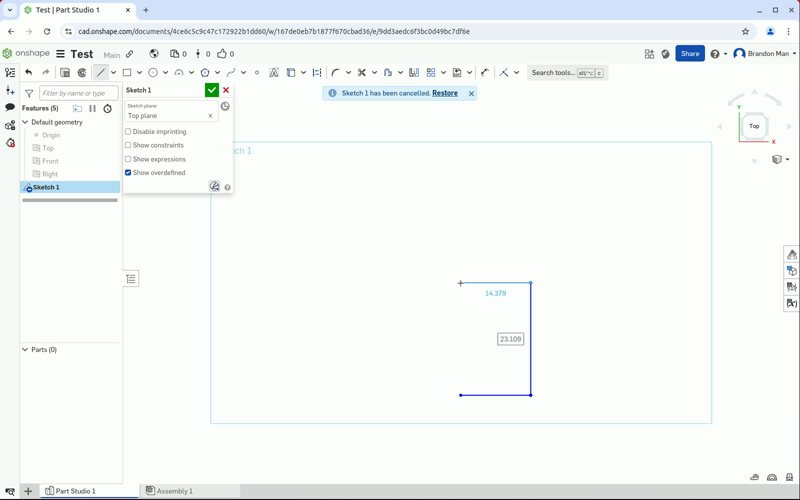
key_up(shift)
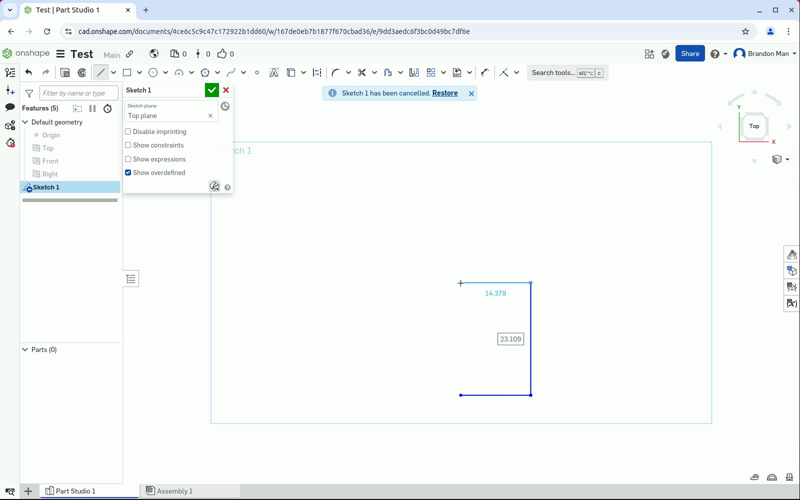
key_down(shift)
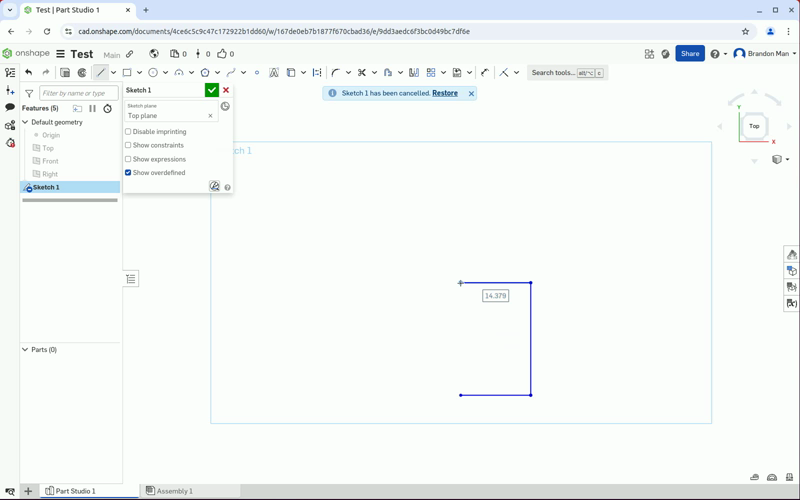
mouse_move(460, 395)
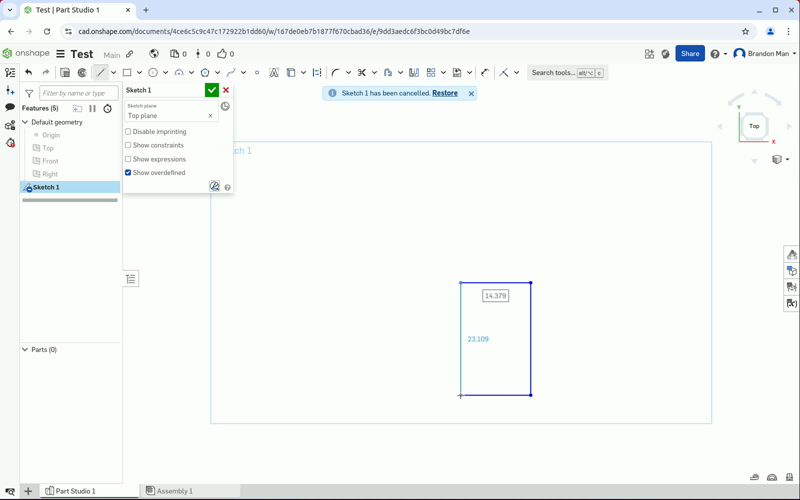
key_up(shift)
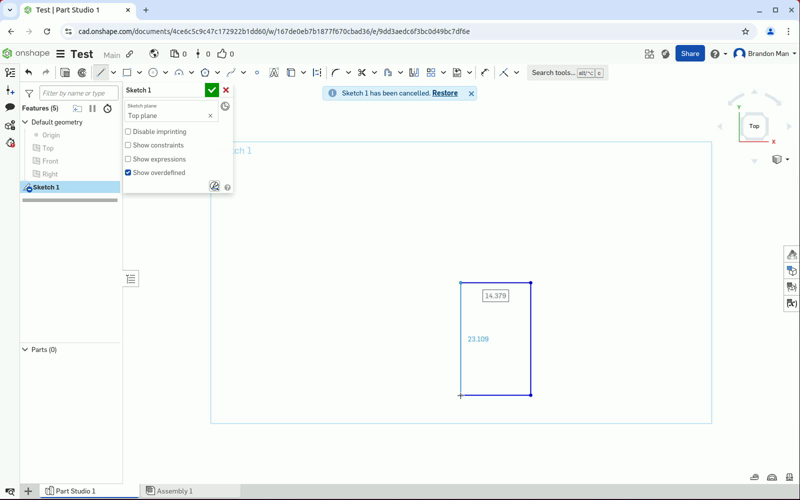
click(460, 395)
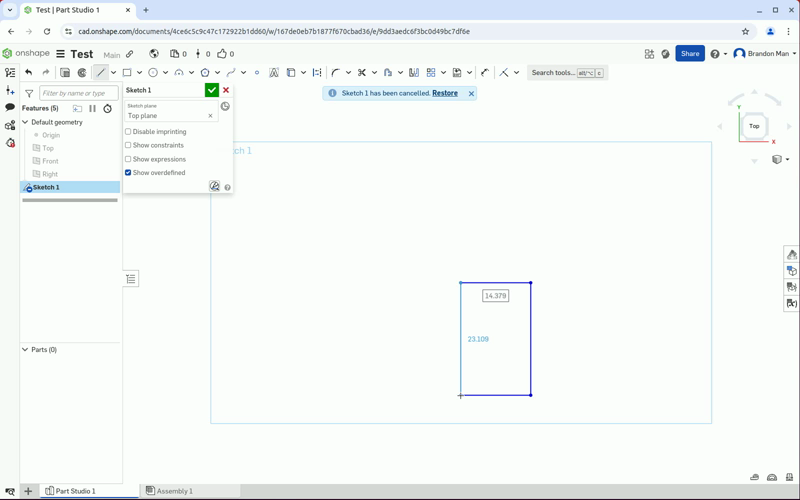
key(esc)
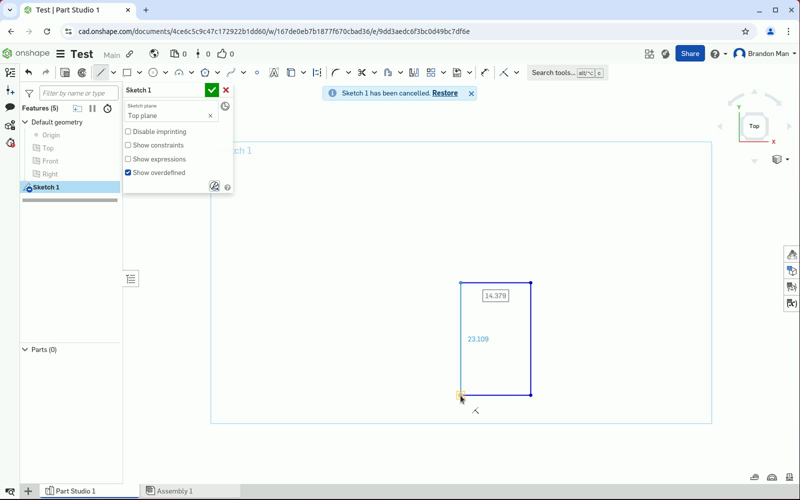
mouse_move(475, 326)
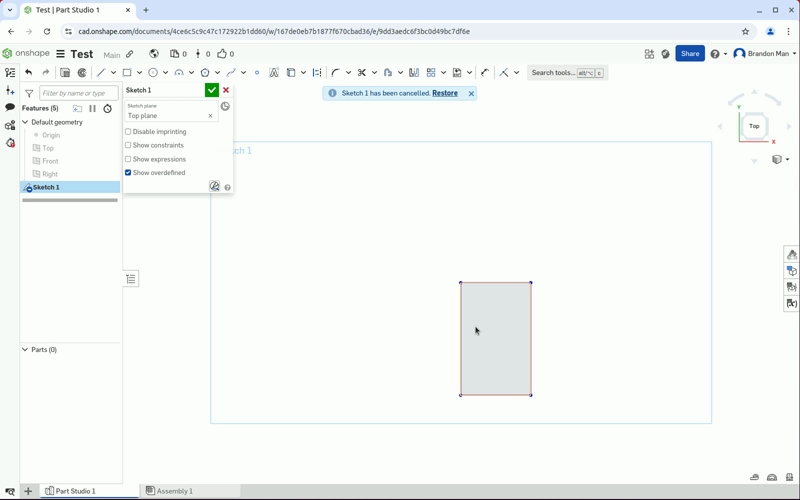
click(475, 326)
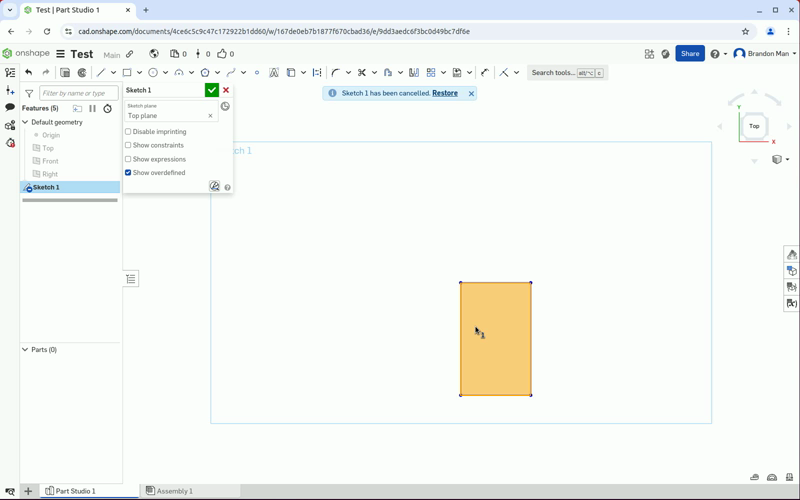
mouse_move(73, 352)
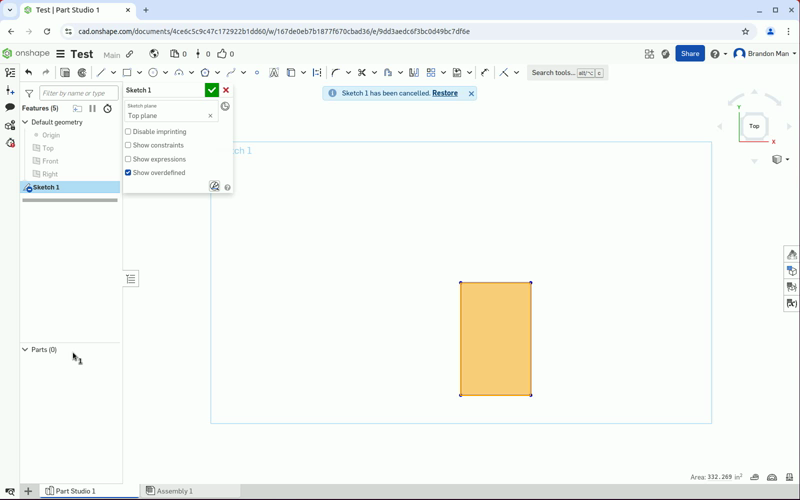
key(shift+y)
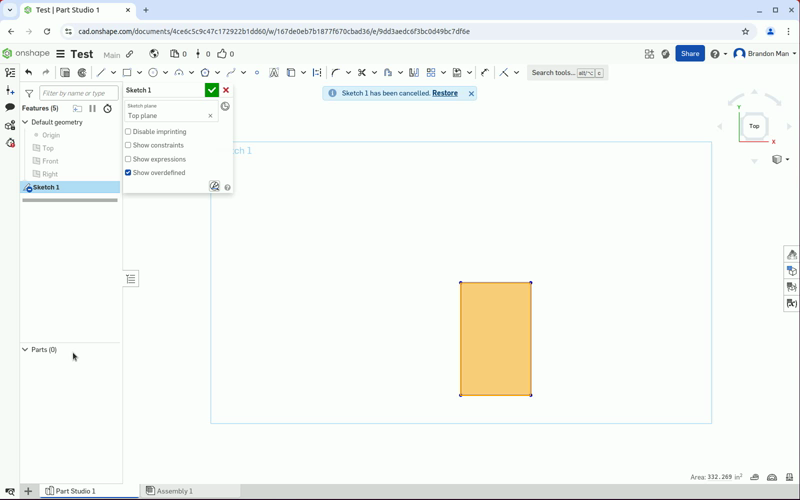
key(shift+e)
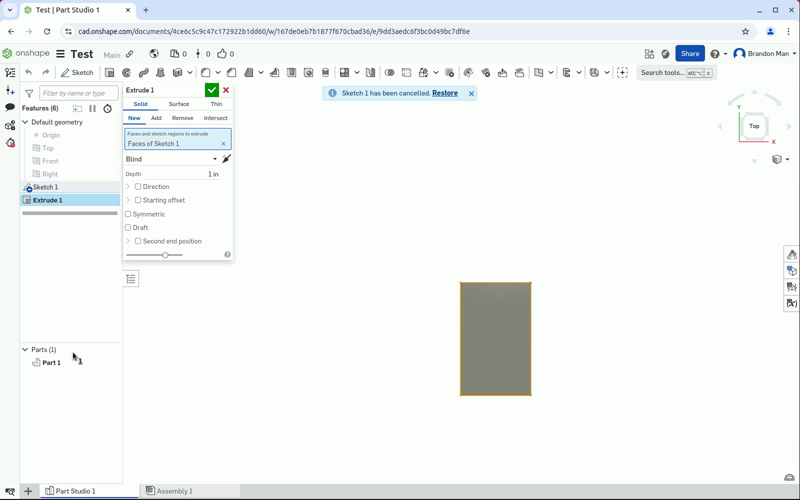
mouse_move(143, 106)
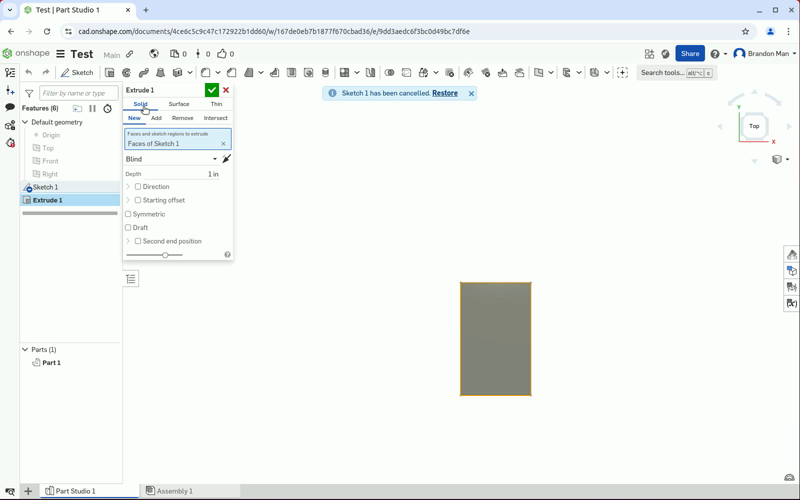
click(143, 106)
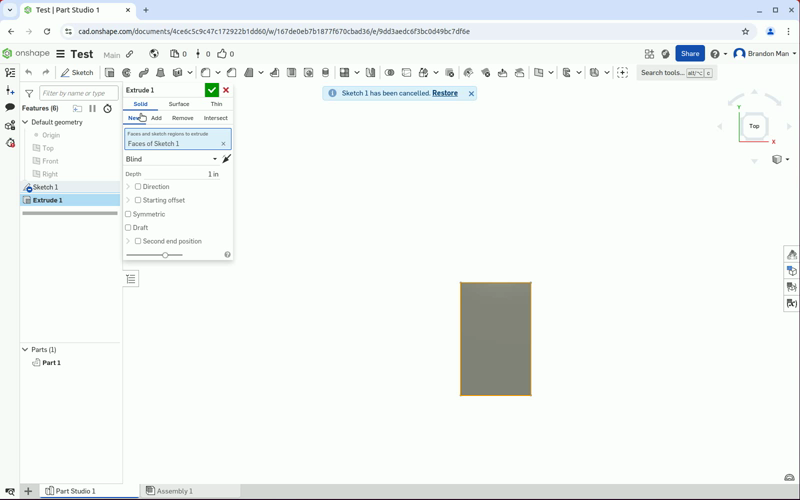
mouse_move(137, 120)
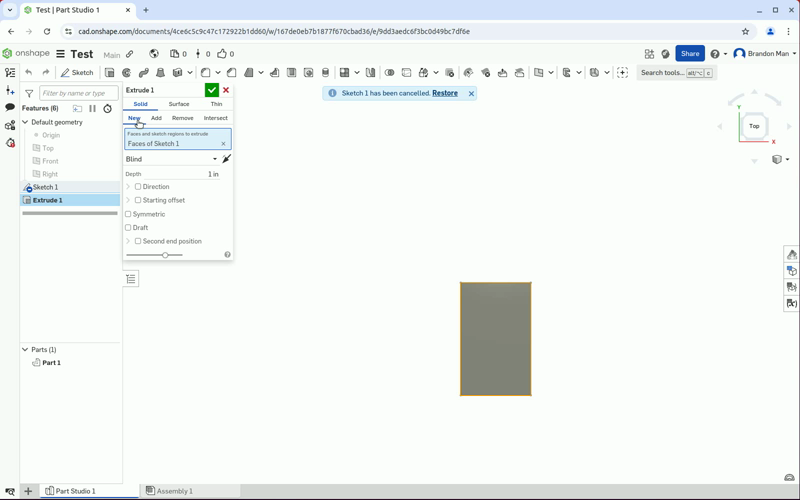
click(137, 120)
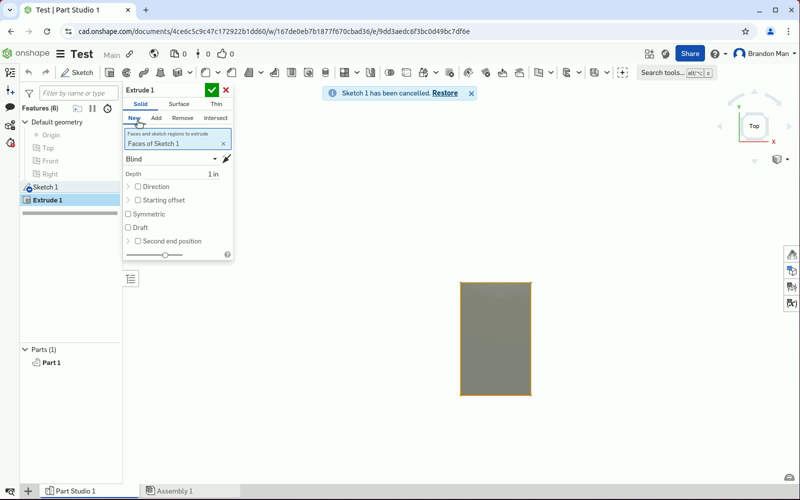
key(tab, 4)
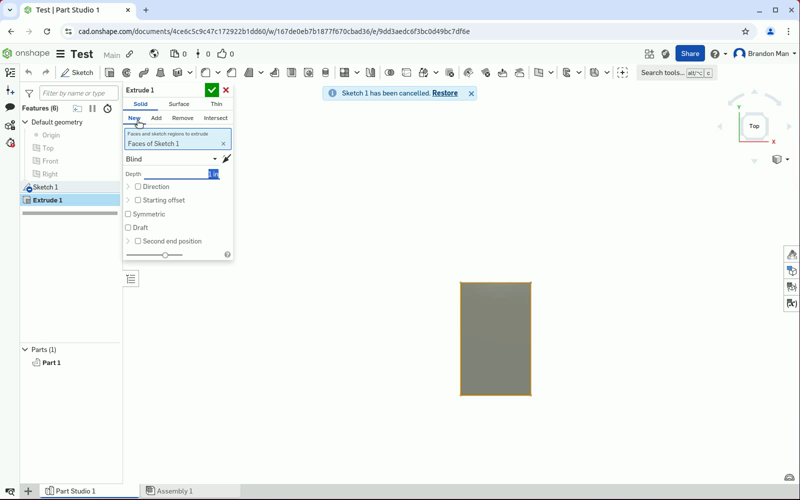
text(1.444)
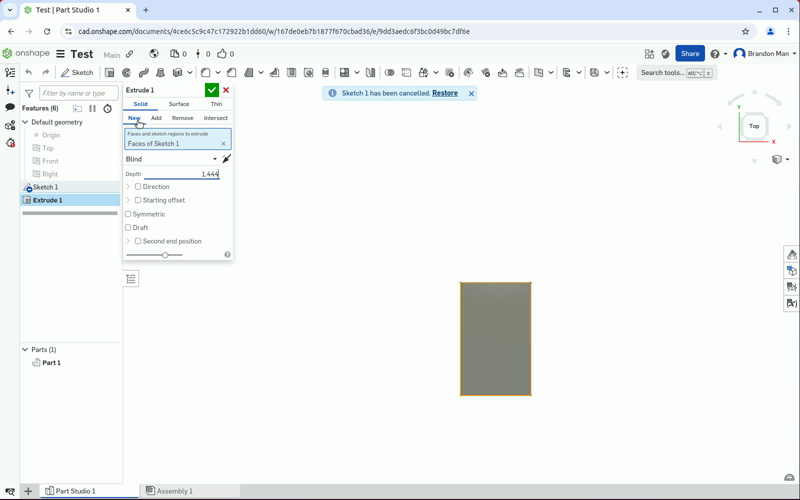
key(enter)
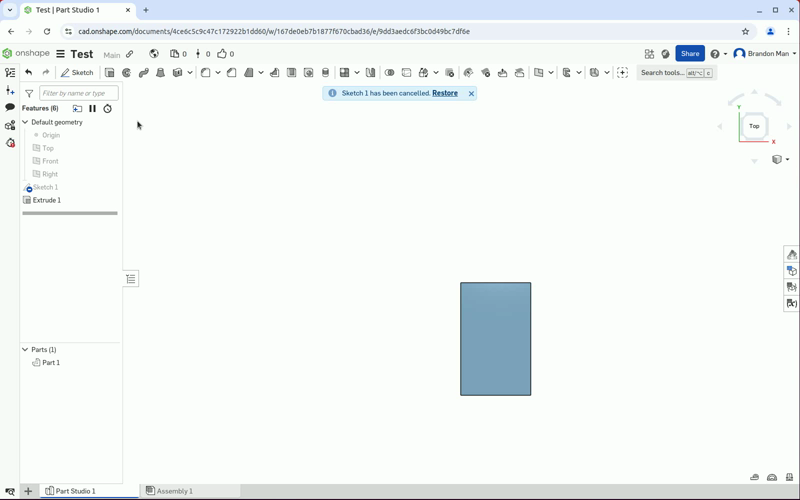
key(shift+h)
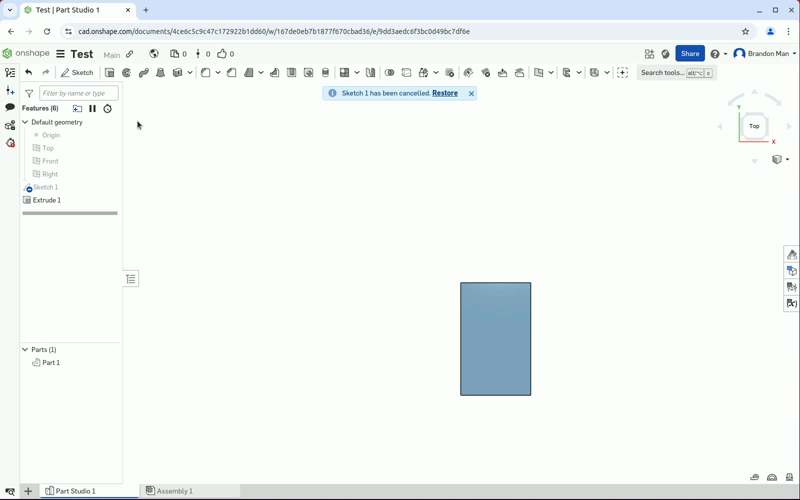
key(shift+h)
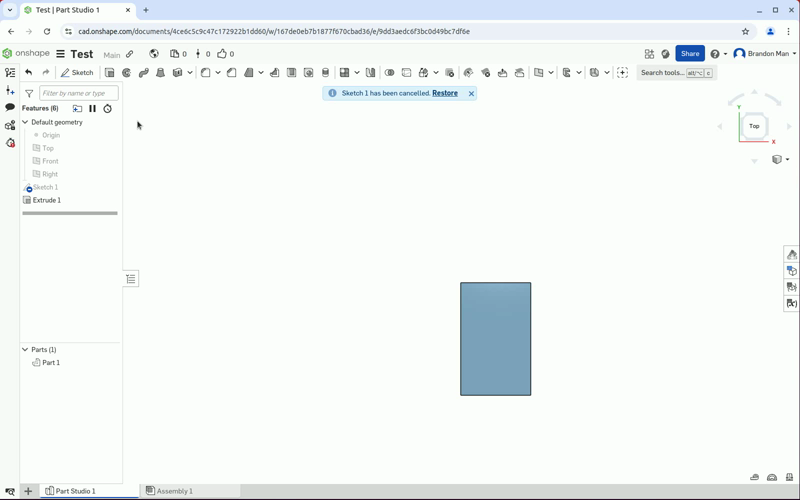
mouse_move(73, 189)
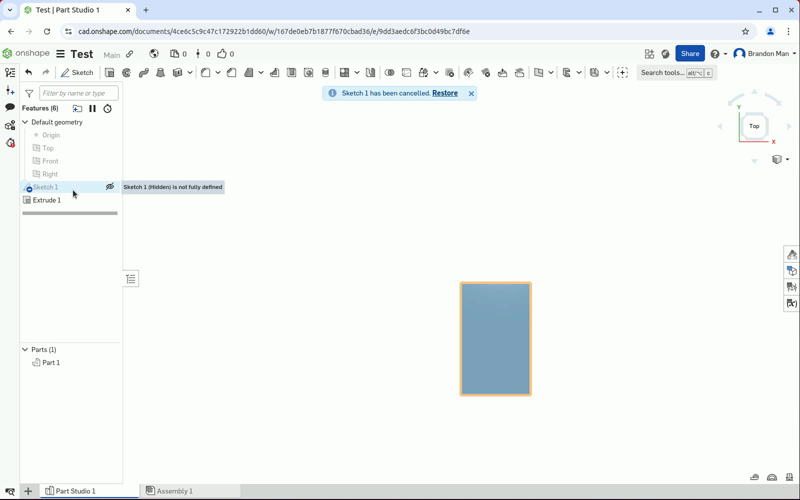
click(73, 189)
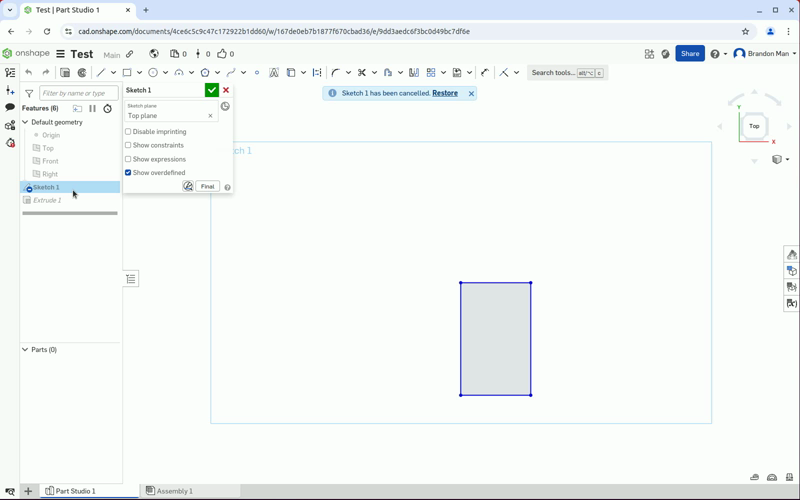
mouse_move(229, 92)
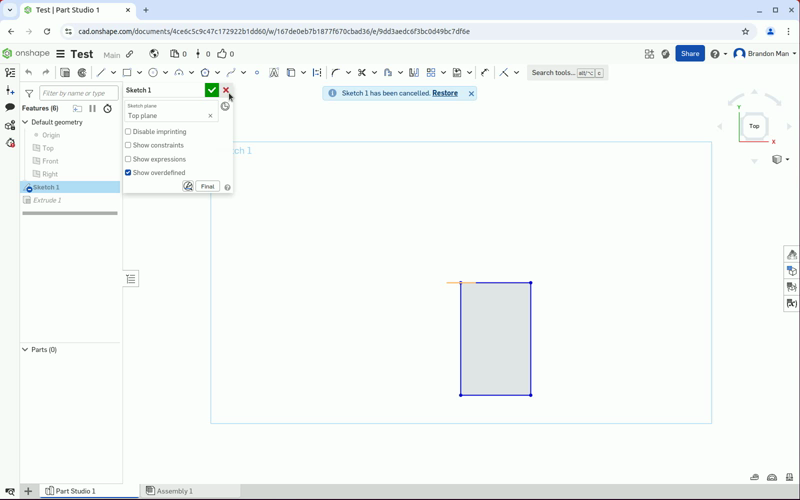
click(229, 92)
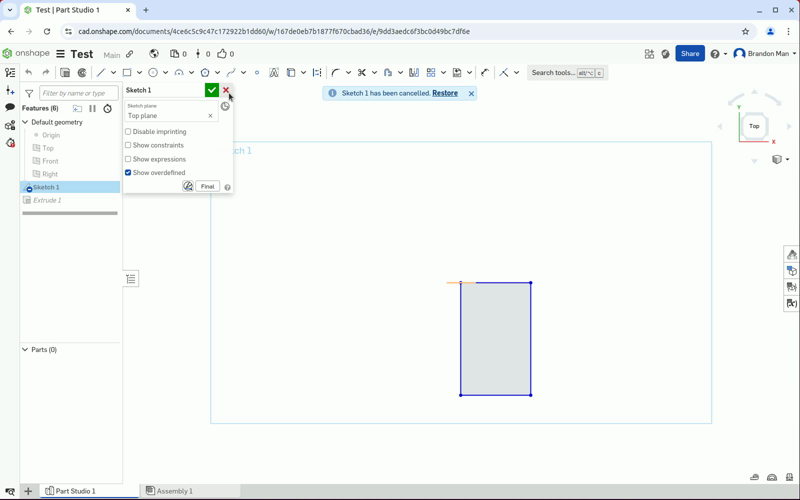
key(shift+s)
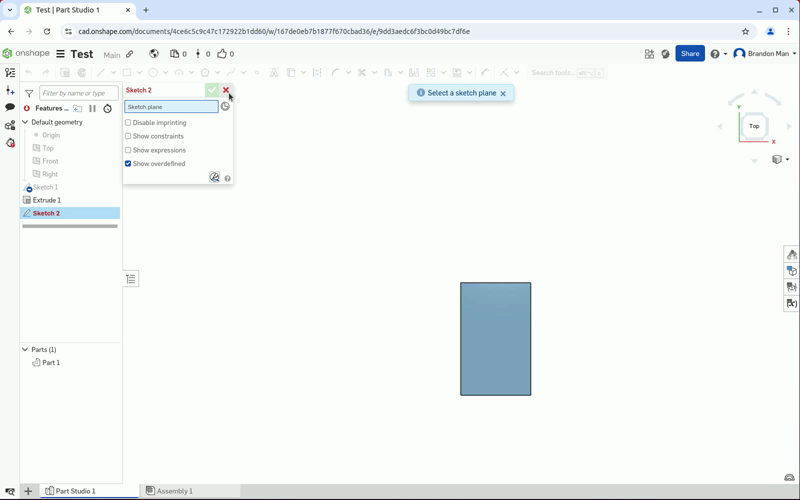
mouse_move(73, 150)
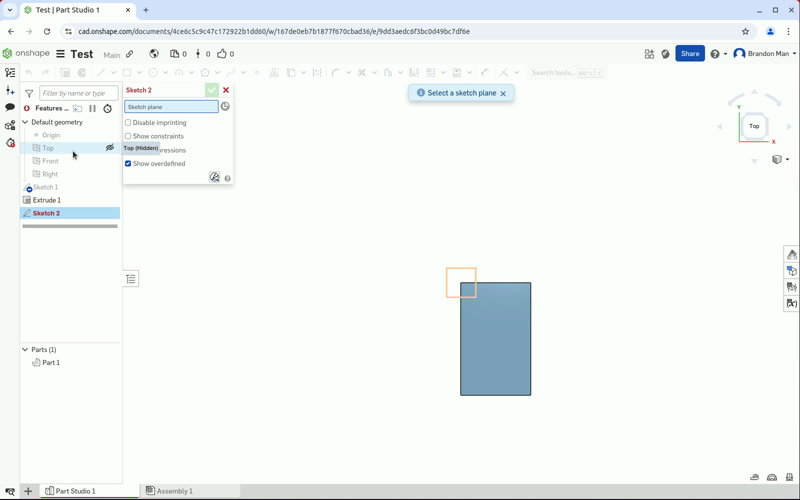
click(73, 150)
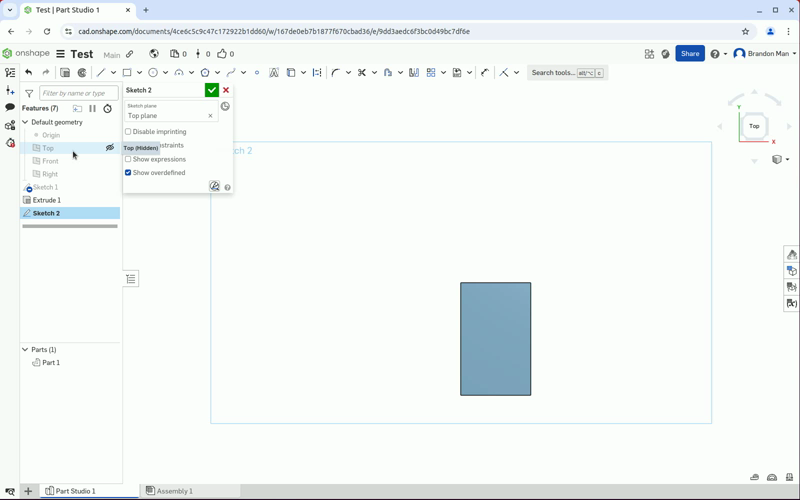
mouse_move(73, 352)
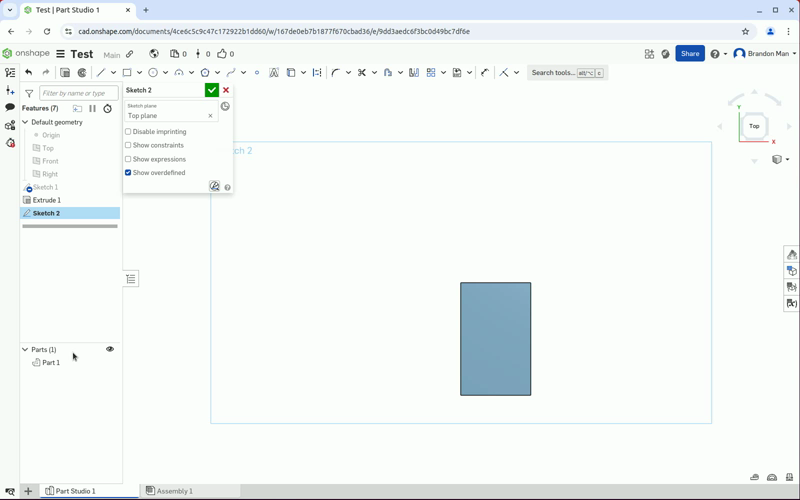
key(y)
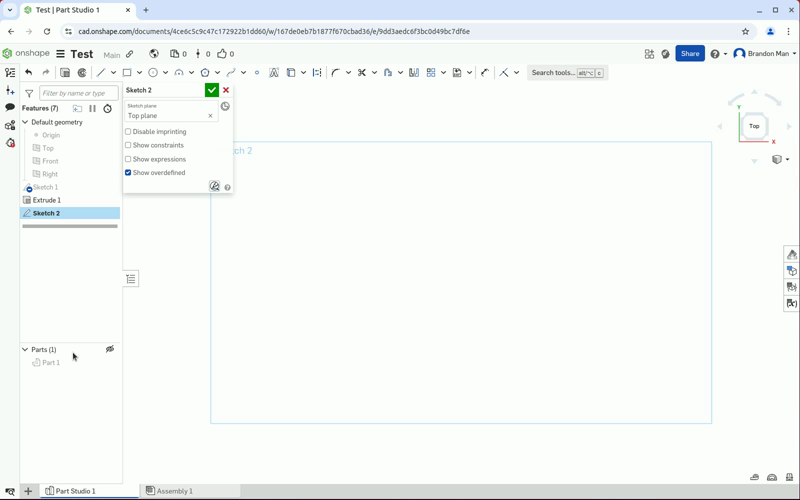
key(l)
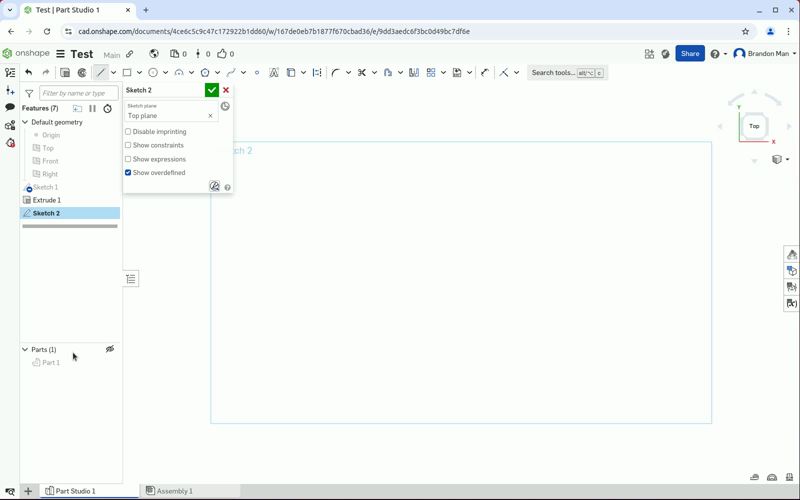
key_down(shift)
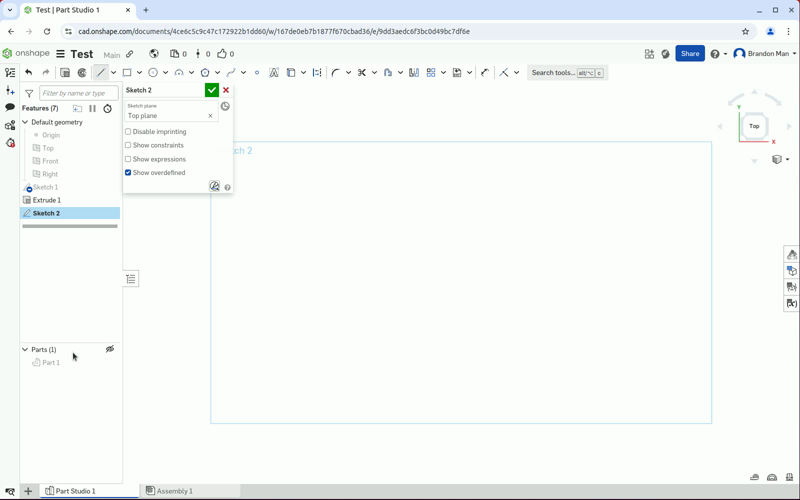
mouse_move(460, 278)
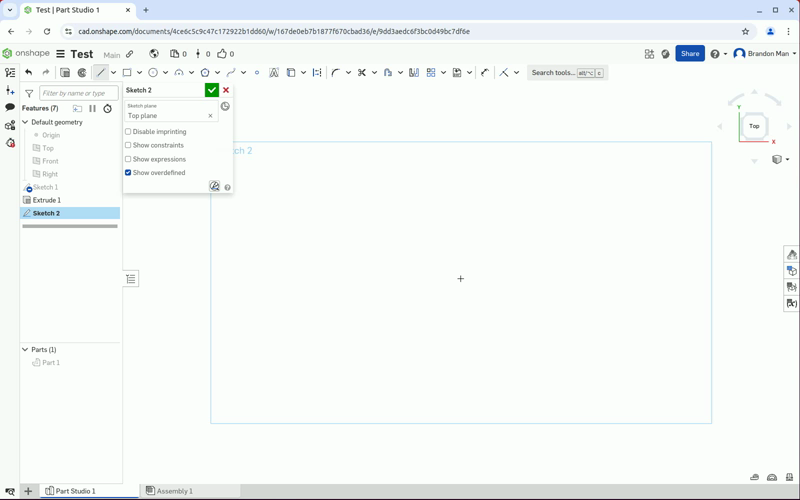
click(460, 278)
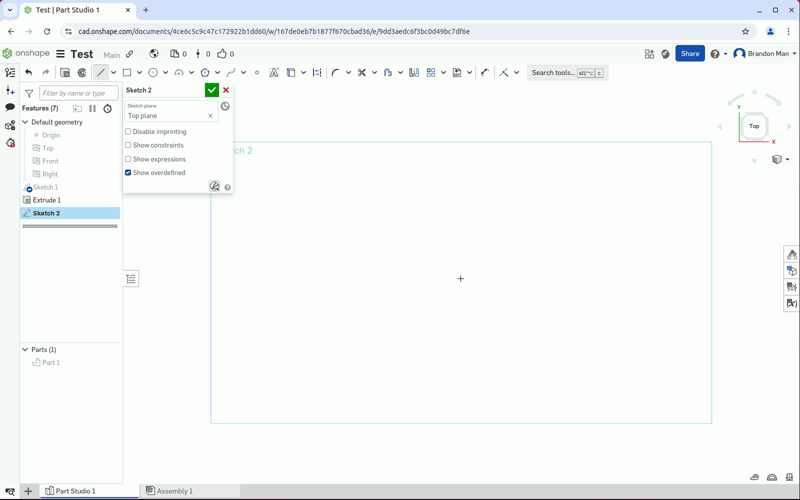
key_up(shift)
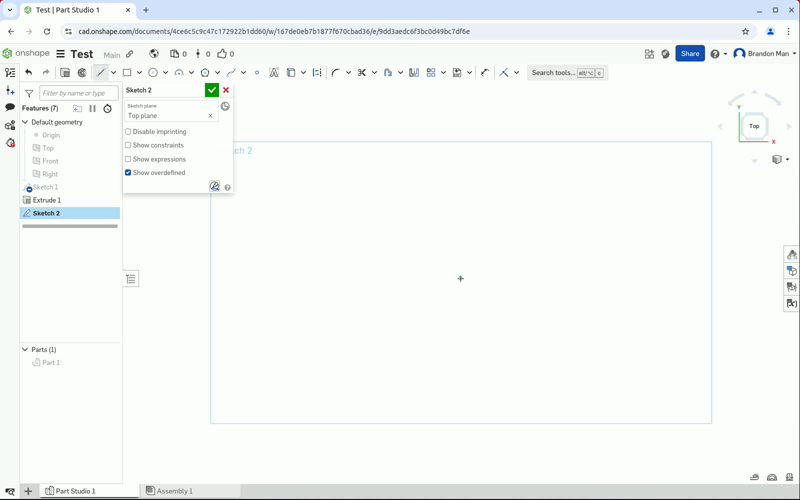
key_down(shift)
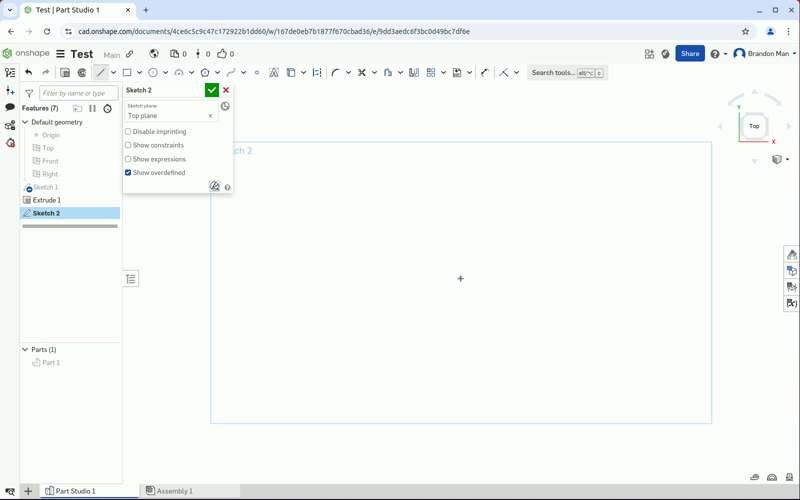
mouse_move(531, 278)
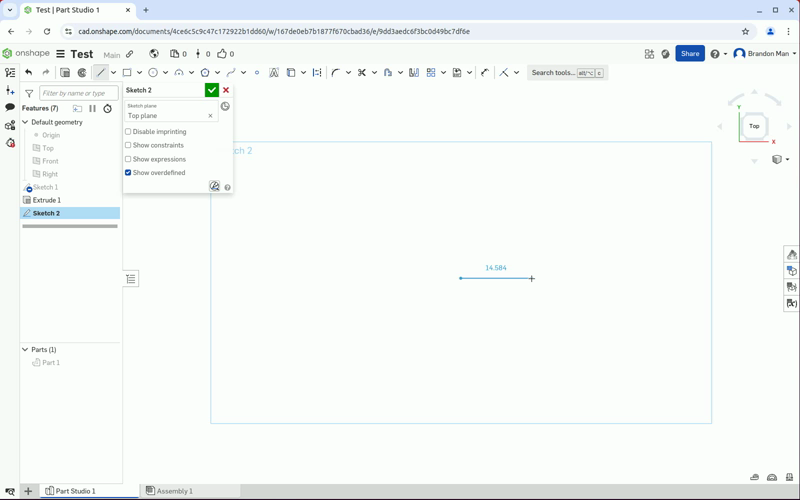
click(531, 278)
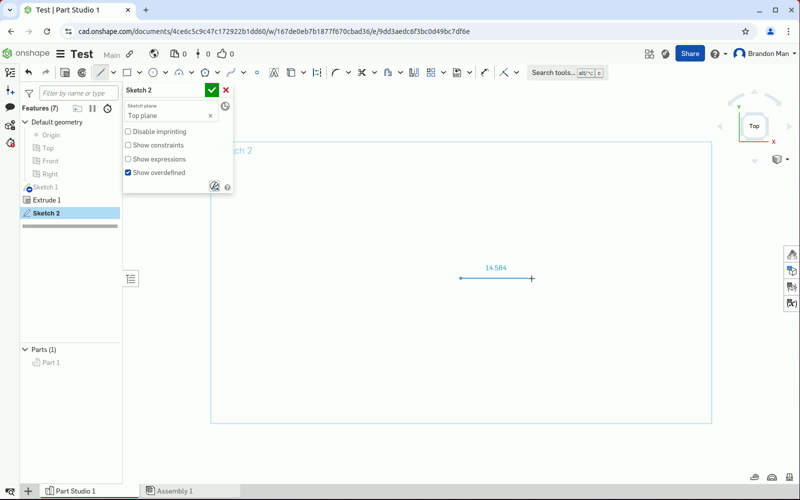
key_up(shift)
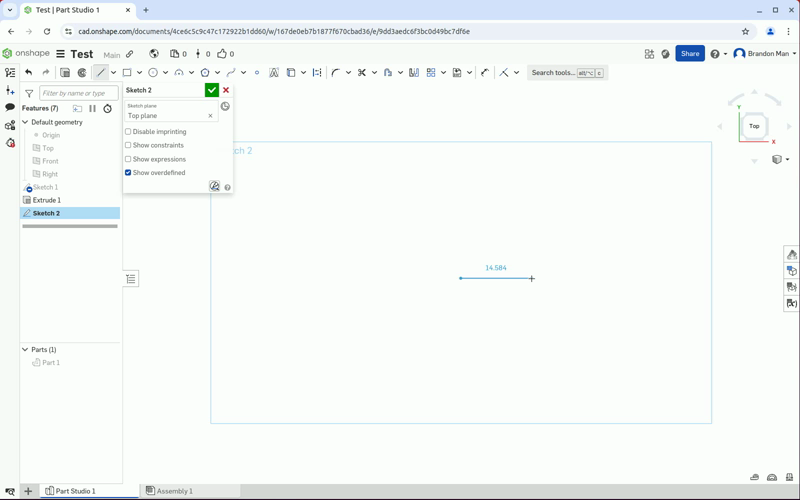
key_down(shift)
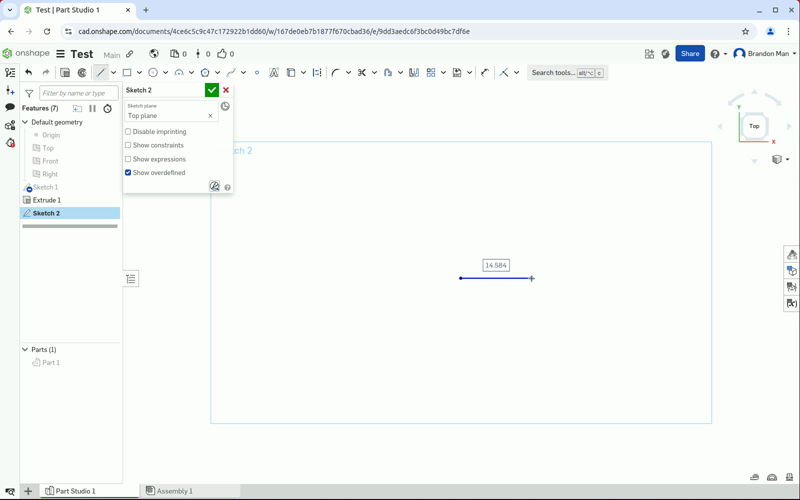
mouse_move(561, 278)
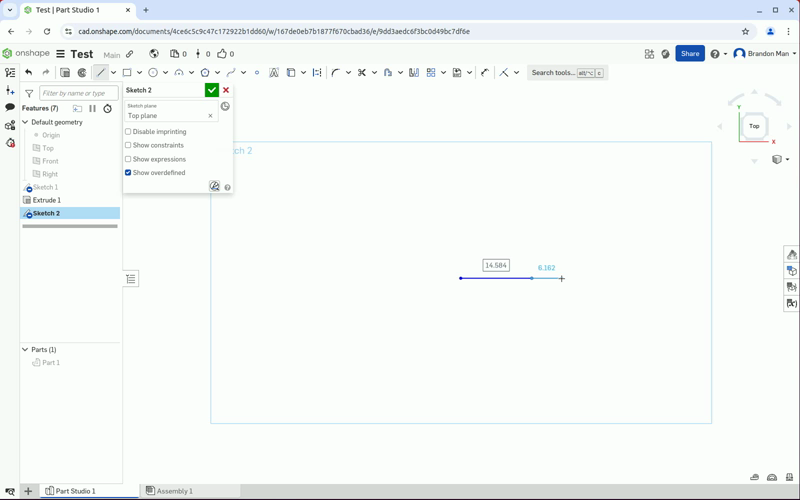
mouse_move(531, 249)
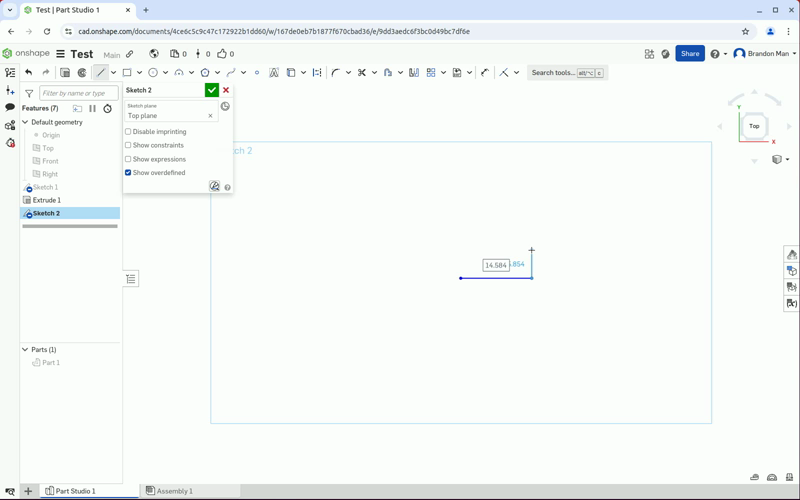
click(531, 249)
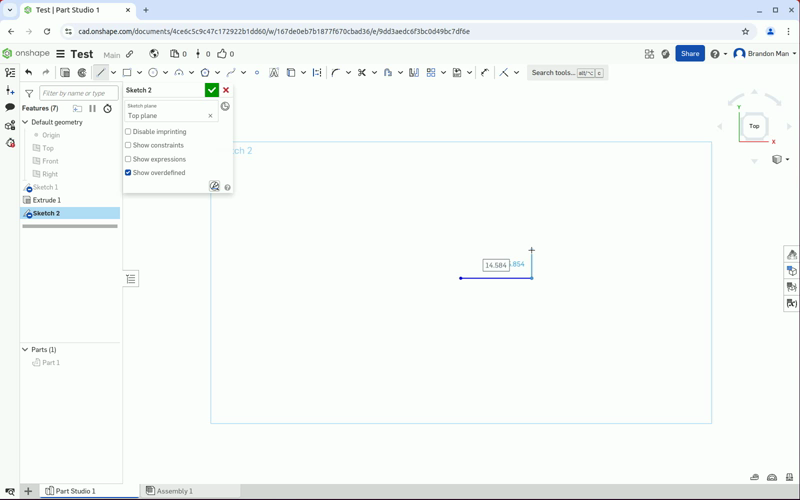
key_up(shift)
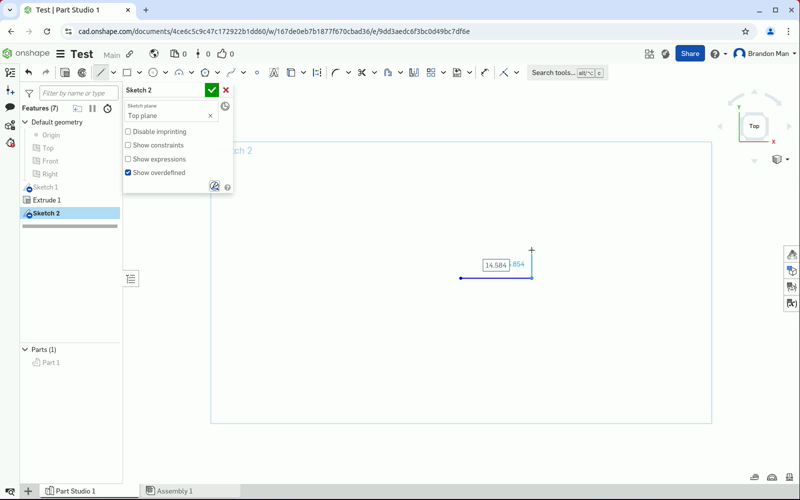
key_down(shift)
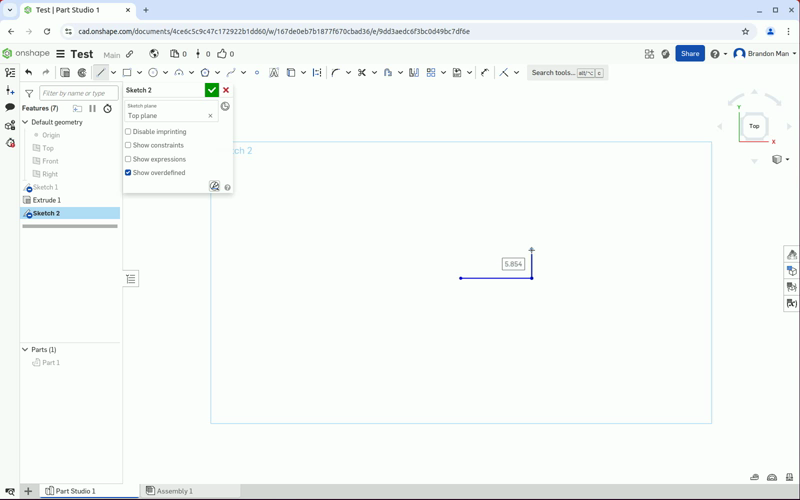
mouse_move(460, 249)
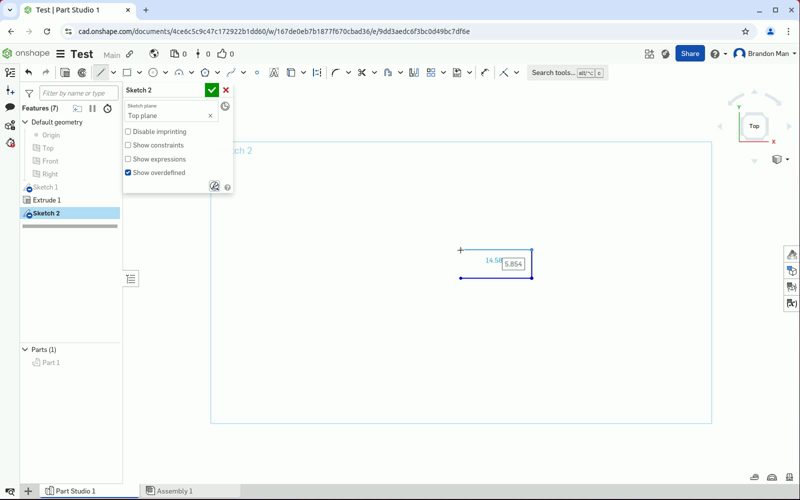
click(460, 249)
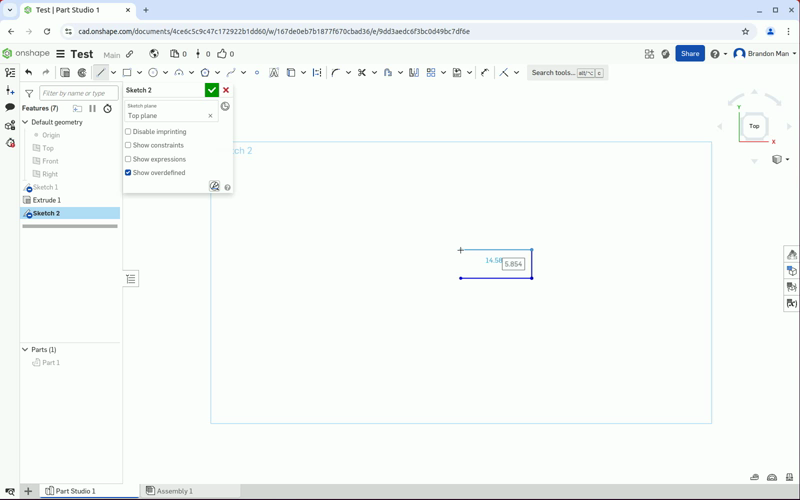
key_up(shift)
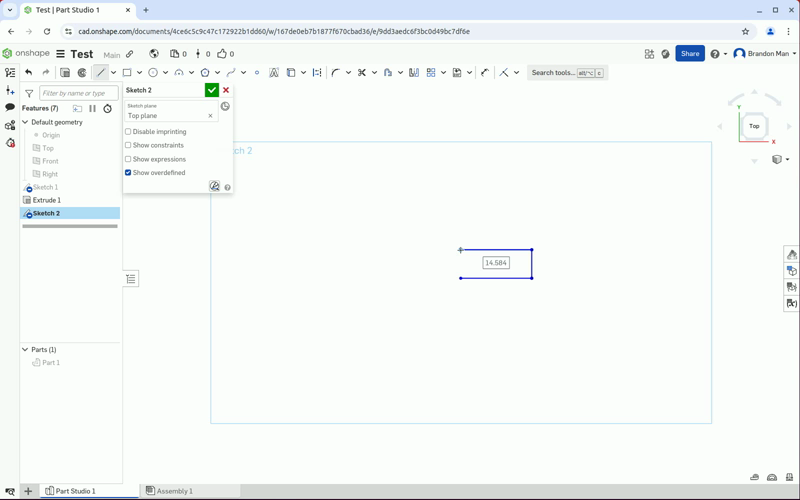
mouse_move(490, 249)
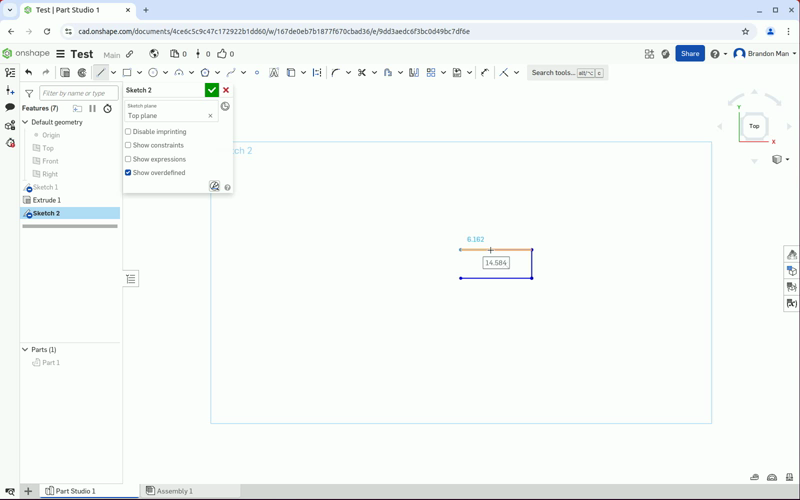
key_down(shift)
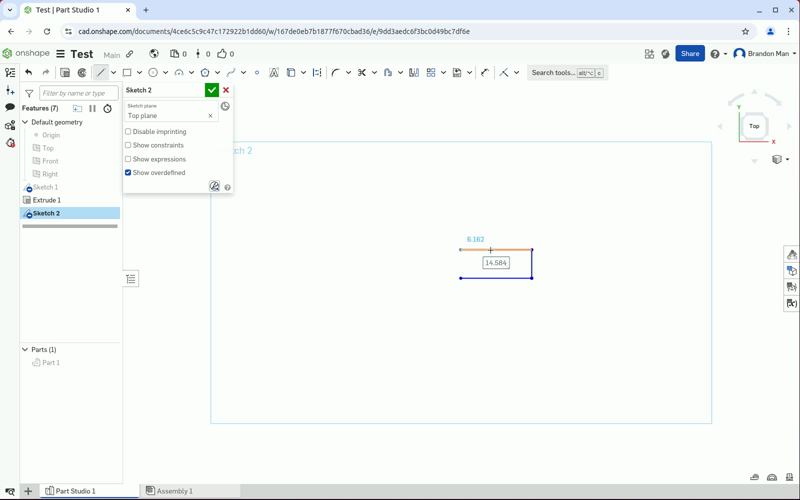
mouse_move(460, 278)
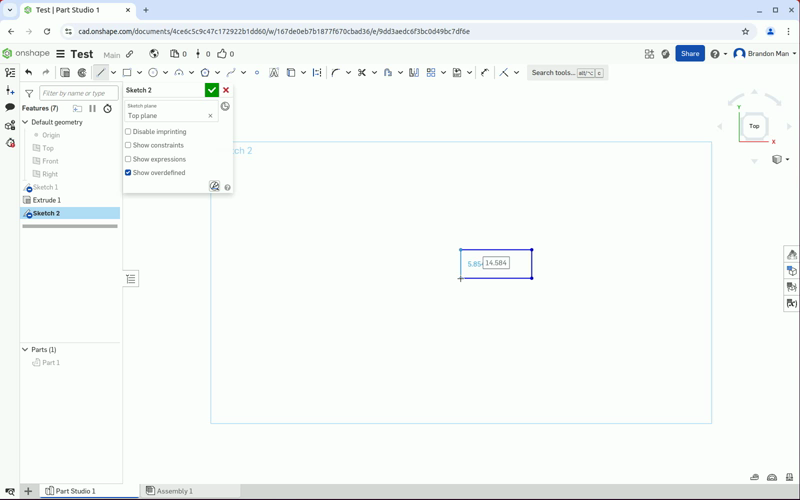
key_up(shift)
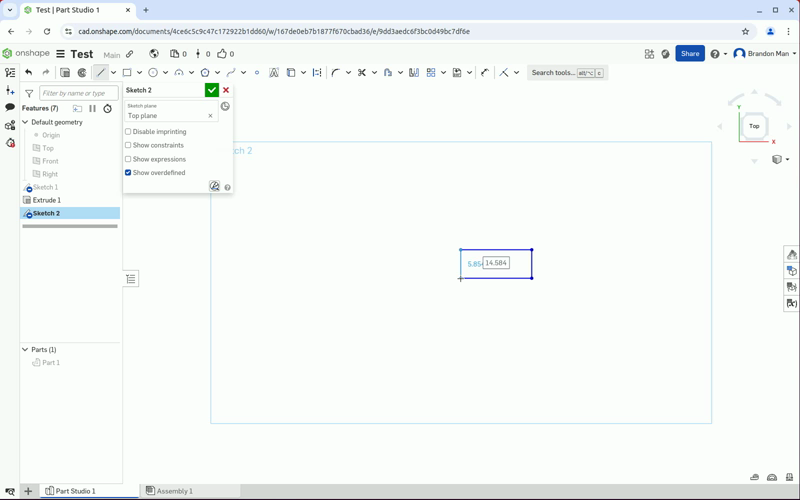
click(460, 278)
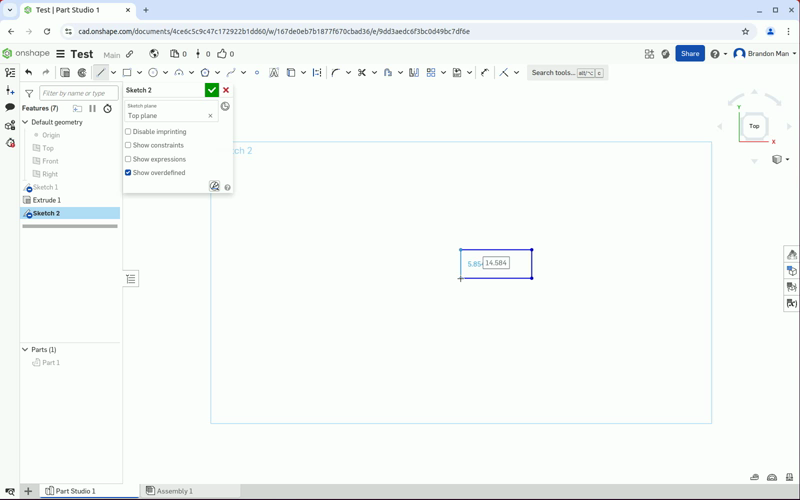
key(esc)
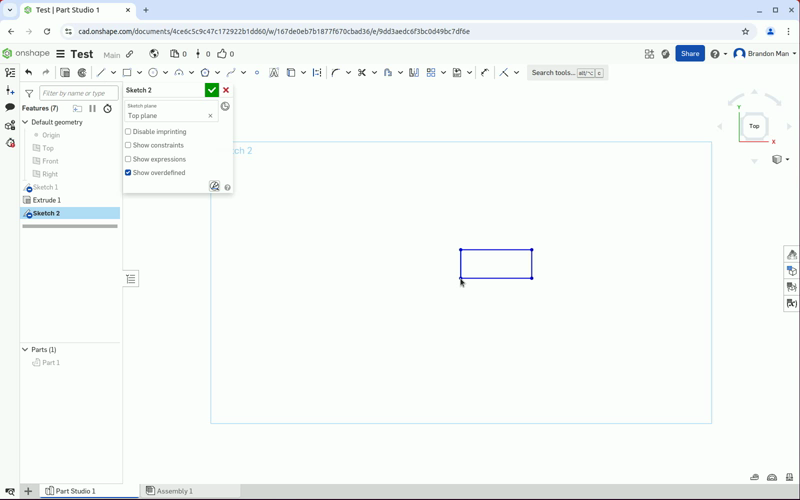
mouse_move(468, 251)
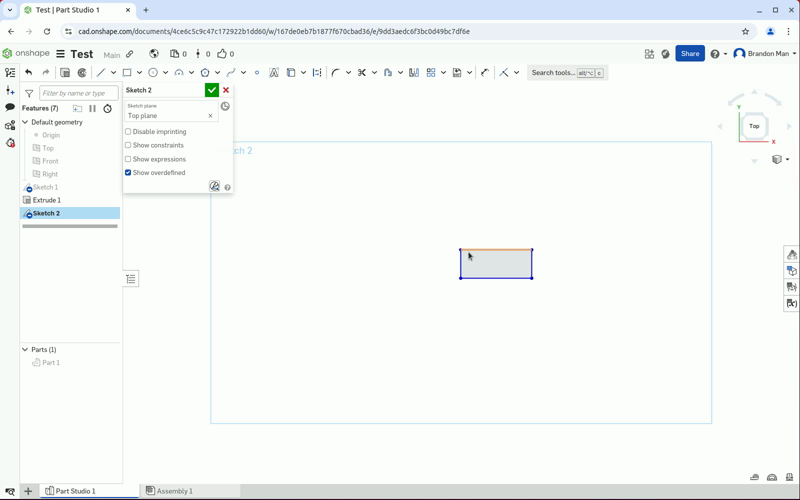
click(468, 251)
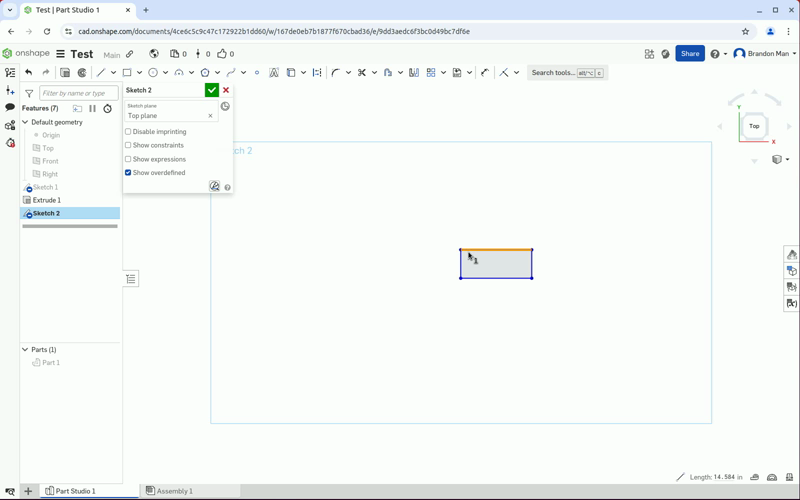
mouse_move(73, 352)
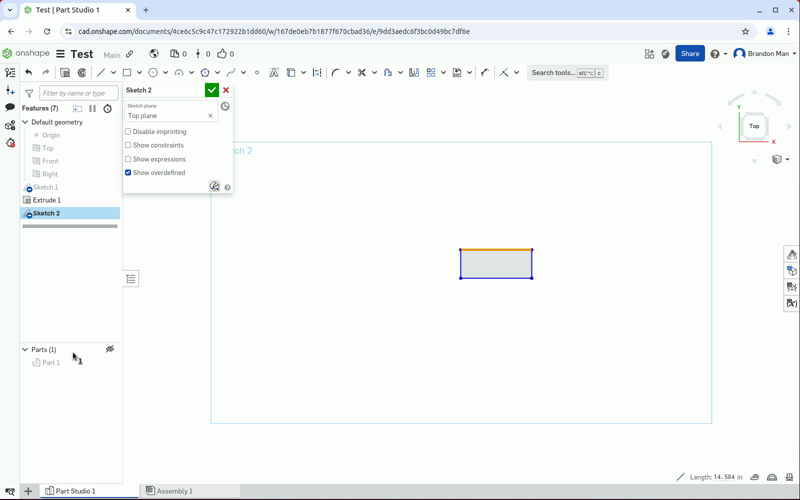
key(shift+y)
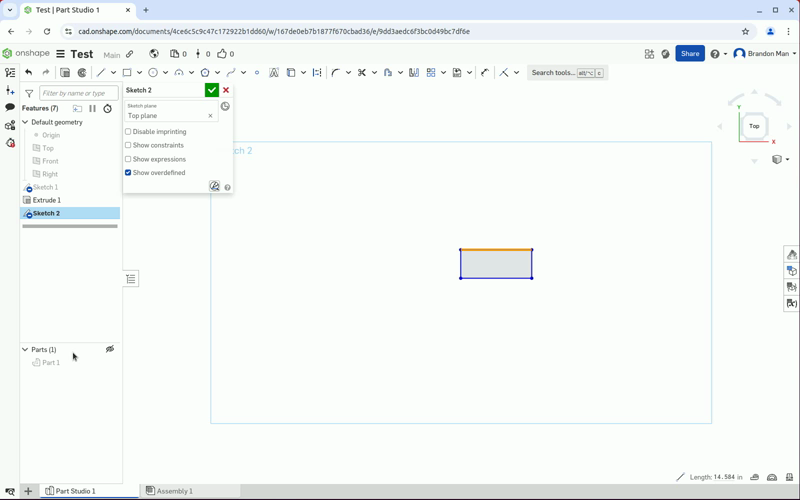
key(shift+e)
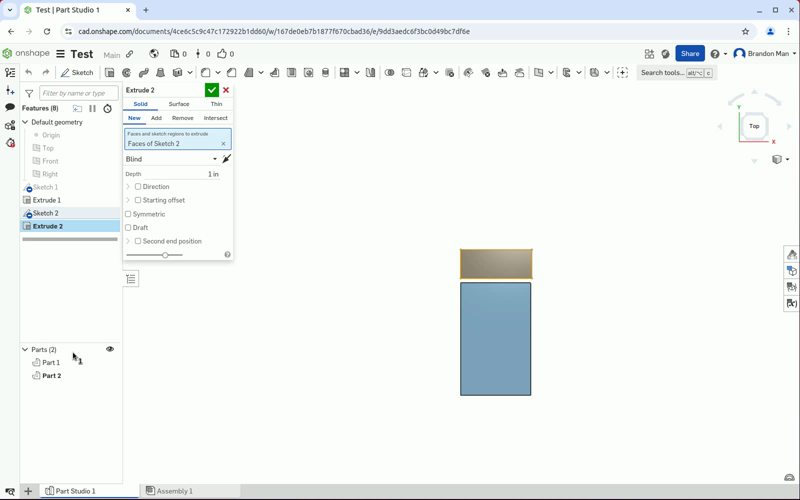
mouse_move(143, 106)
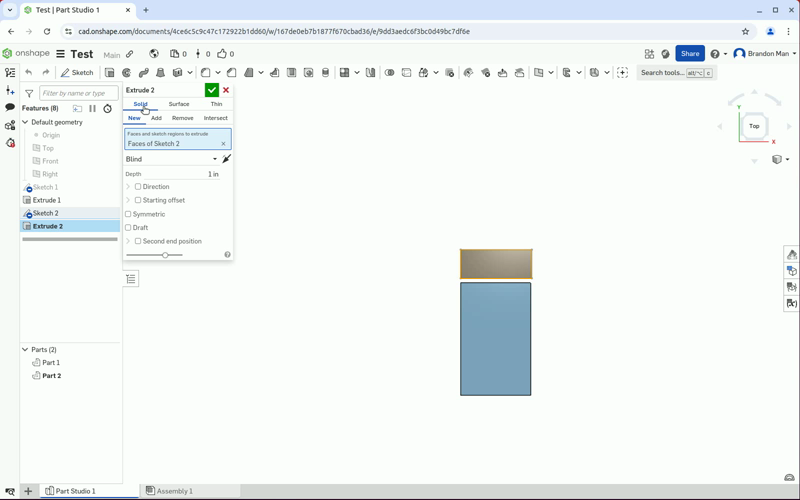
click(143, 106)
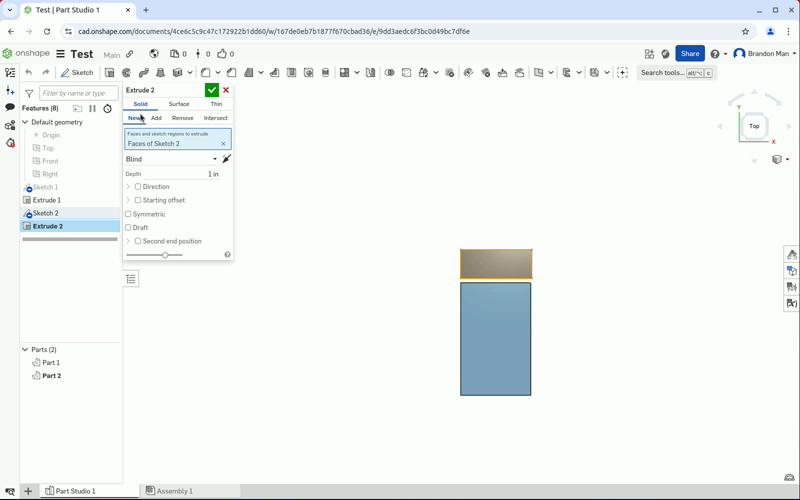
mouse_move(137, 120)
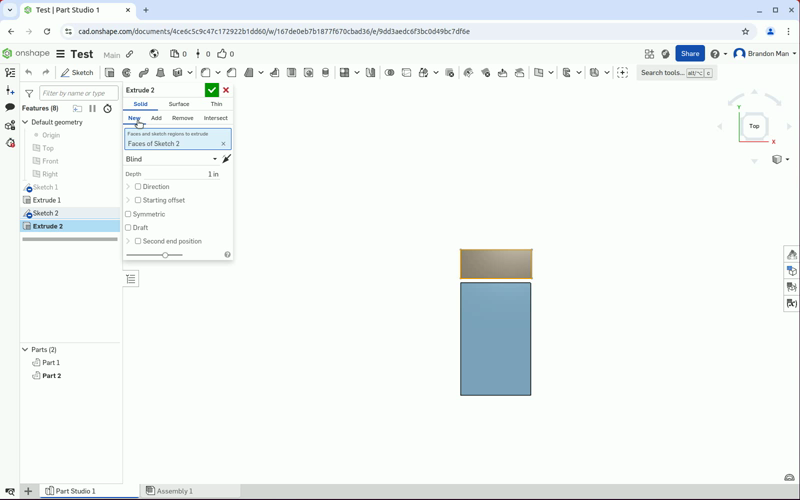
click(137, 120)
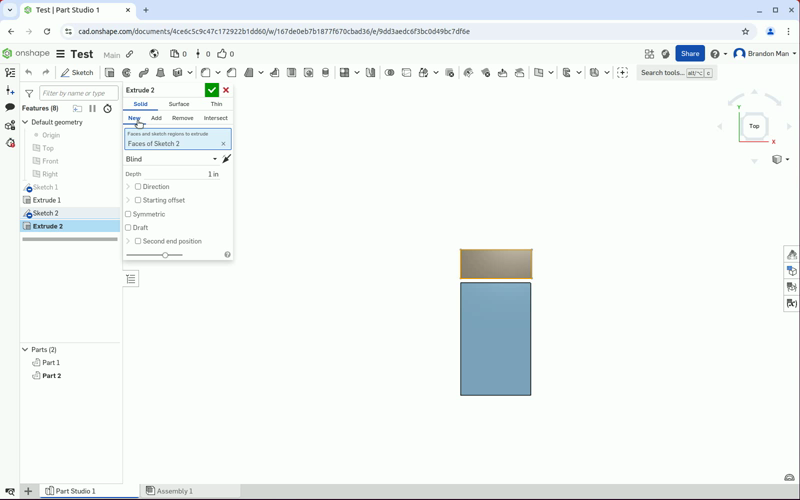
key(tab, 4)
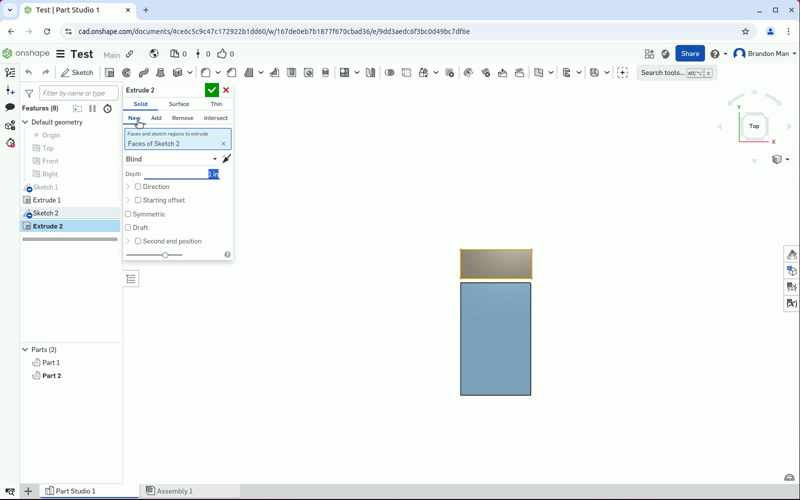
text(1.444)
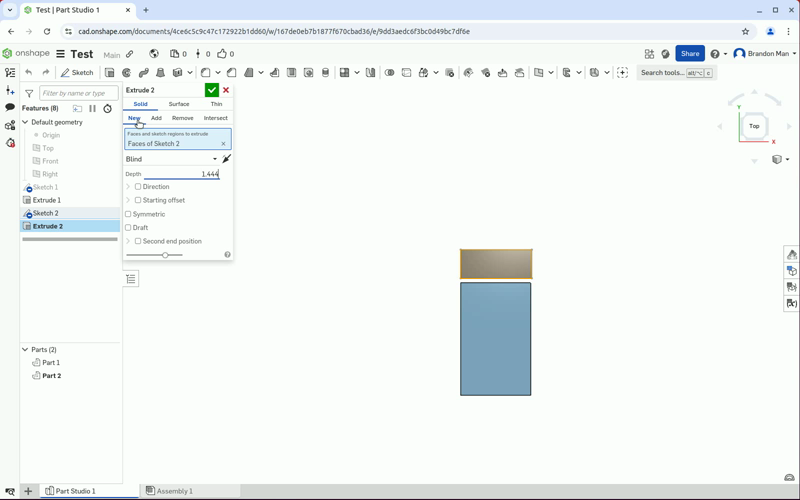
key(enter)
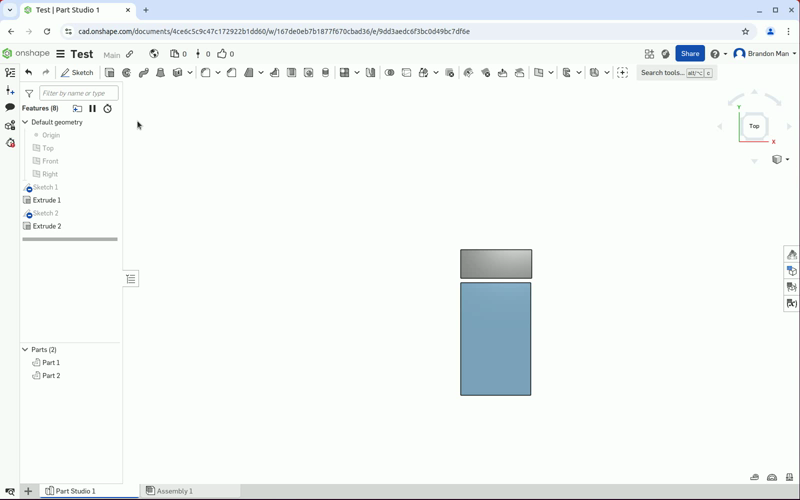
key(shift+h)
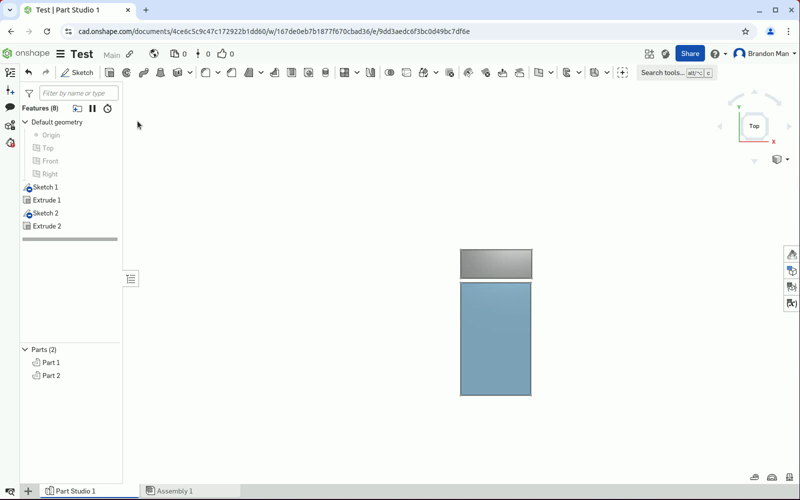
key(shift+h)
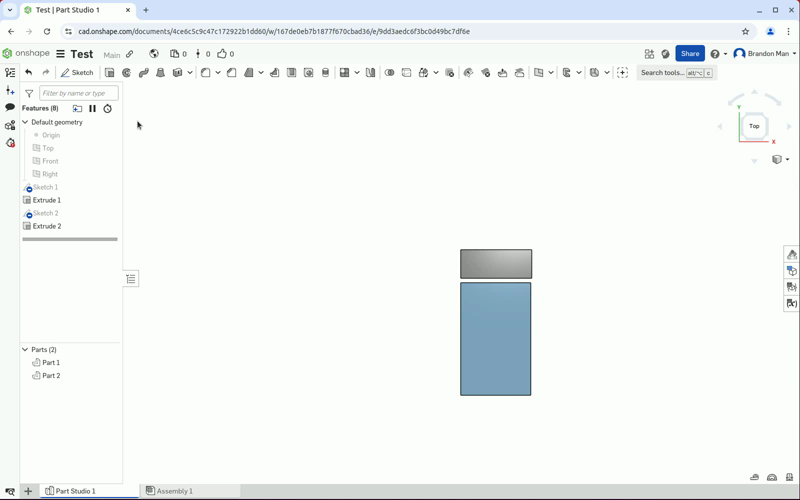
mouse_move(73, 189)
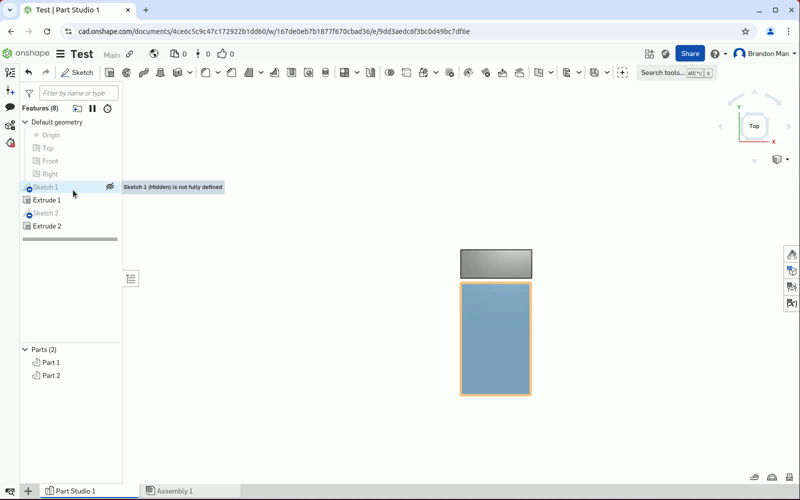
click(73, 189)
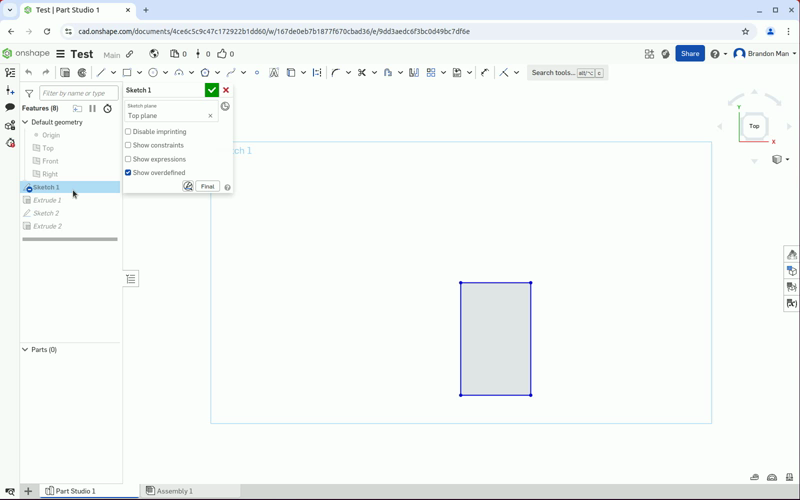
mouse_move(229, 92)
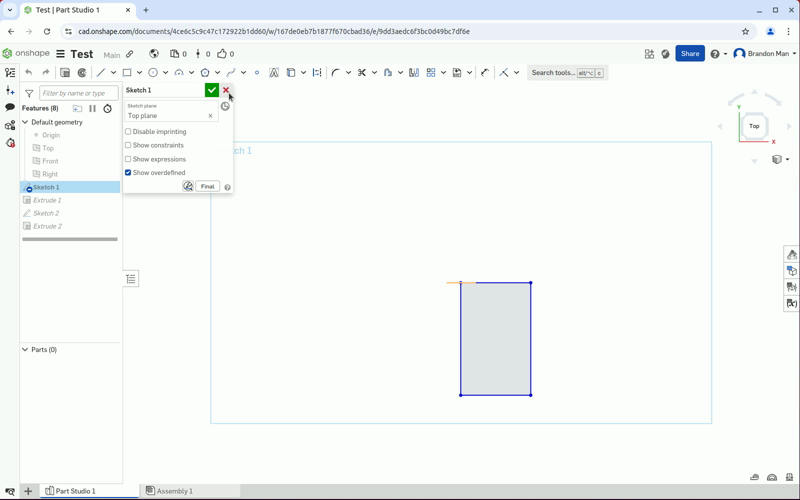
click(229, 92)
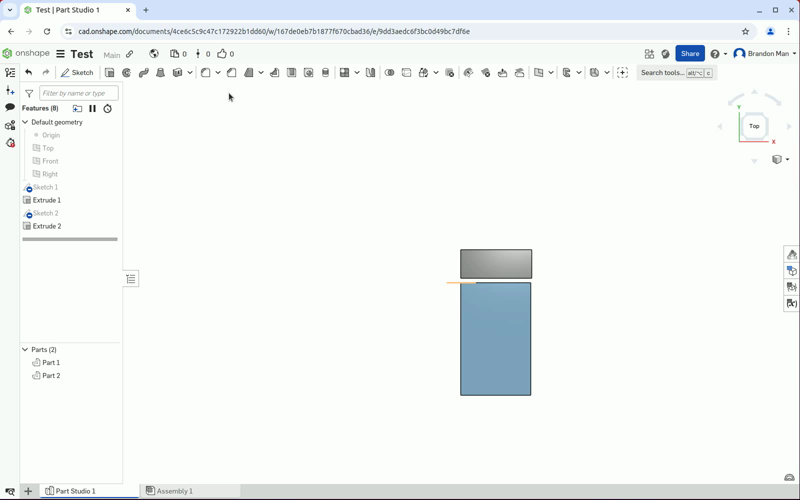
mouse_move(541, 75)
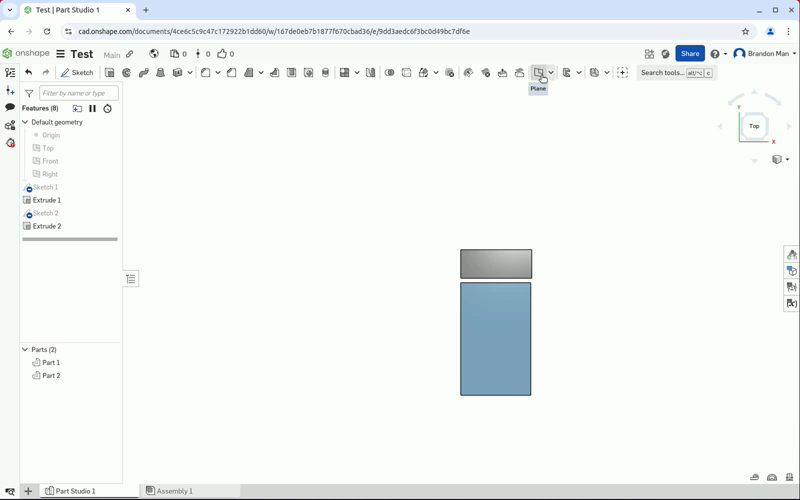
click(541, 75)
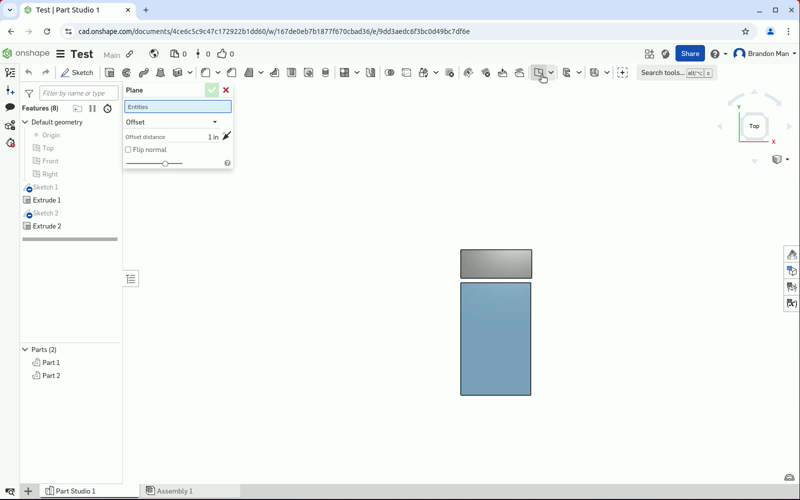
mouse_move(73, 150)
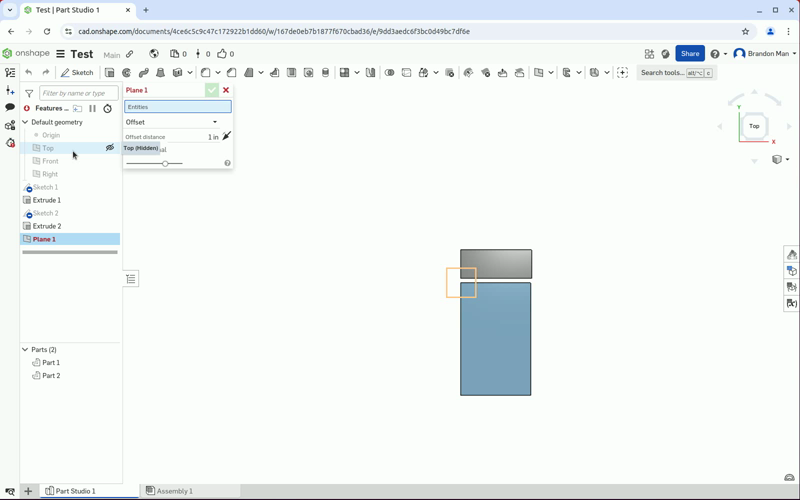
click(73, 150)
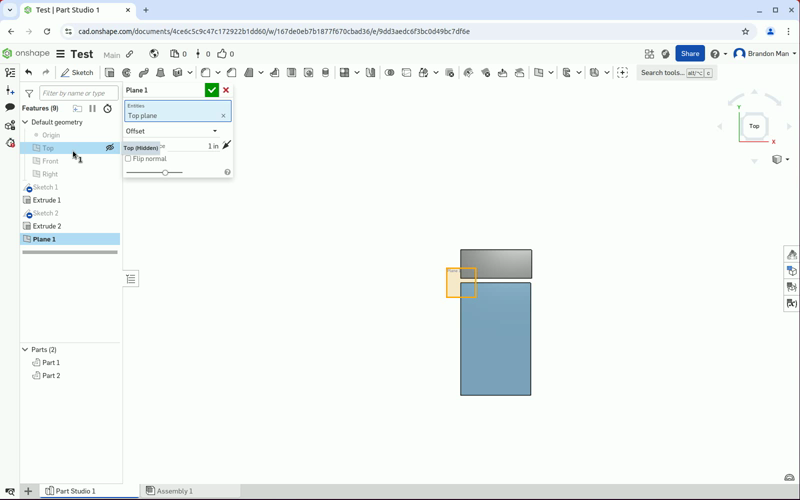
key(tab, 2)
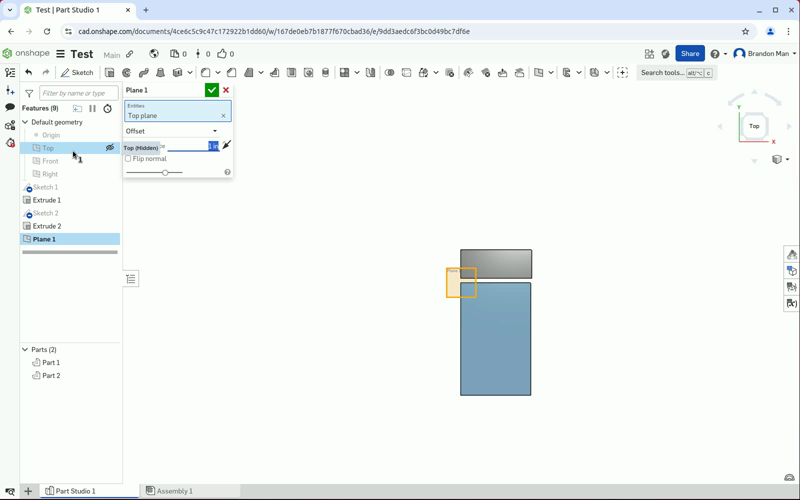
text(1.448)
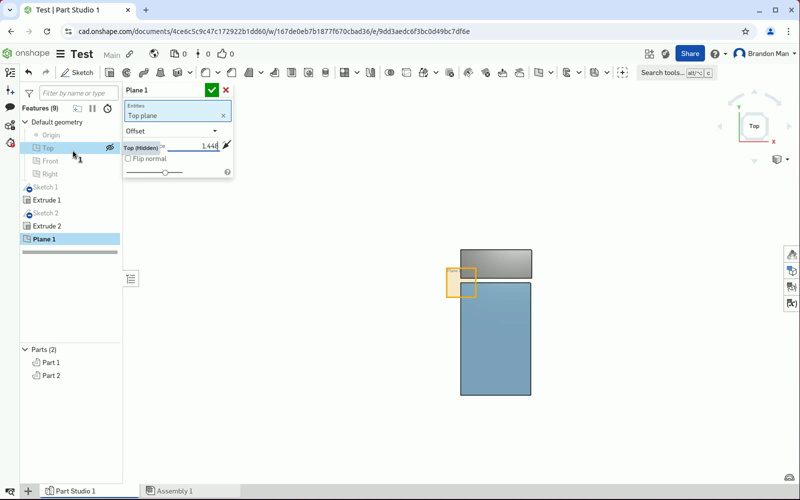
key(enter, 2)
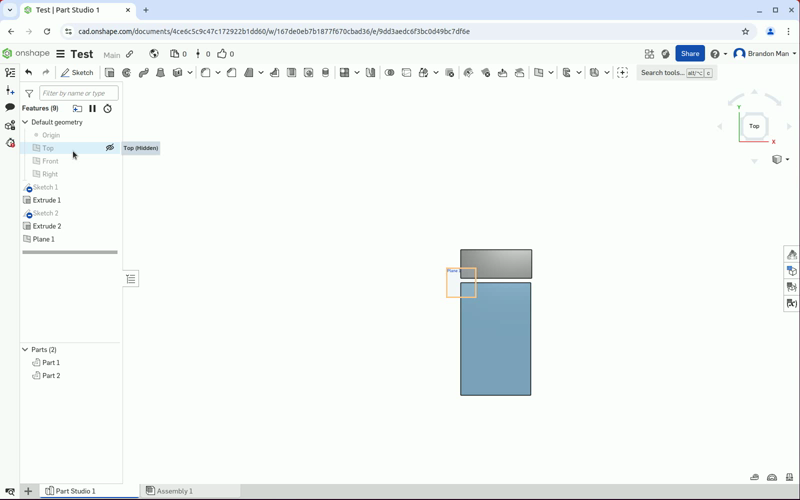
key(shift+s)
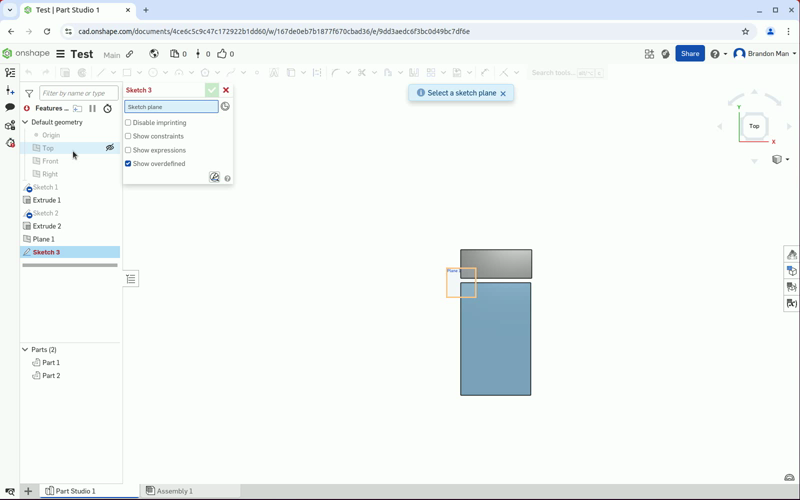
mouse_move(73, 241)
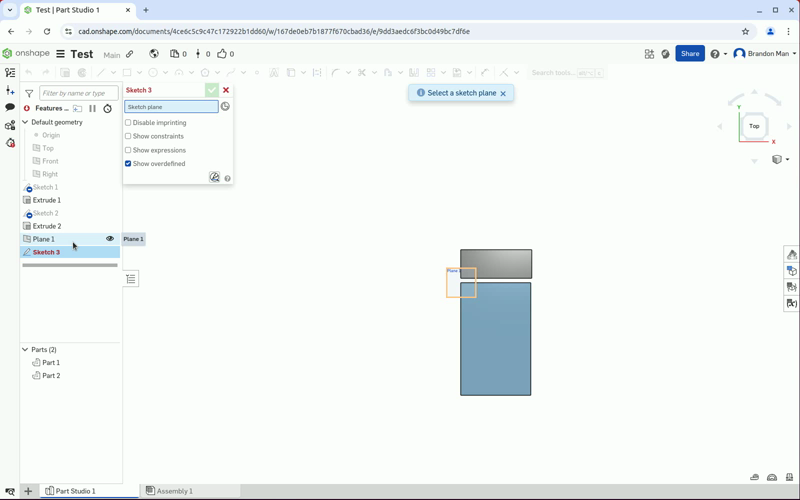
click(73, 241)
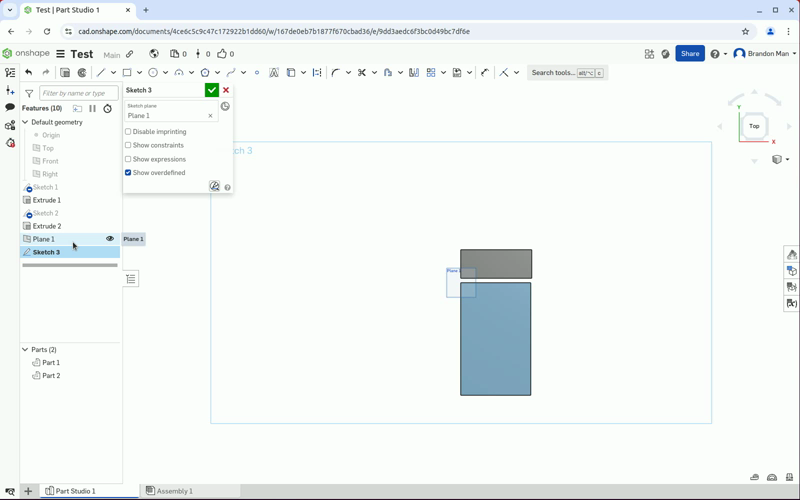
mouse_move(73, 352)
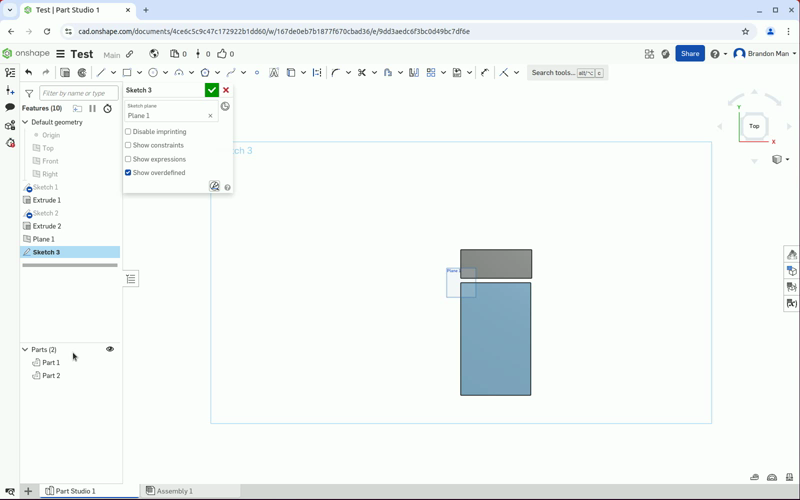
key(y)
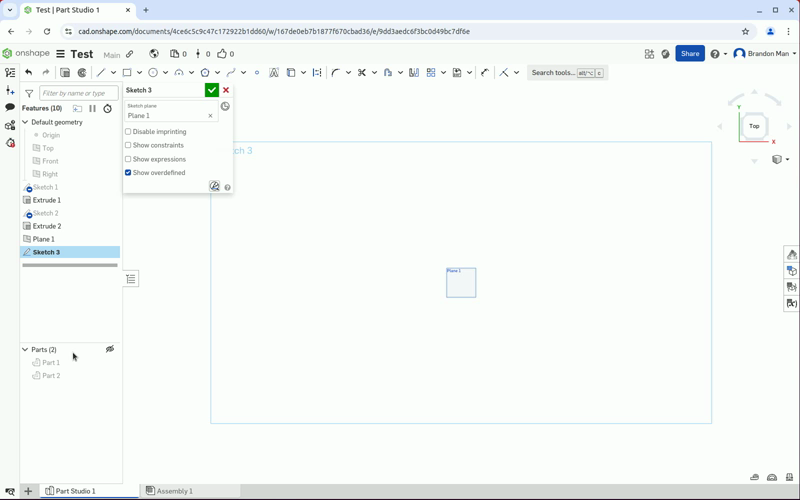
key(l)
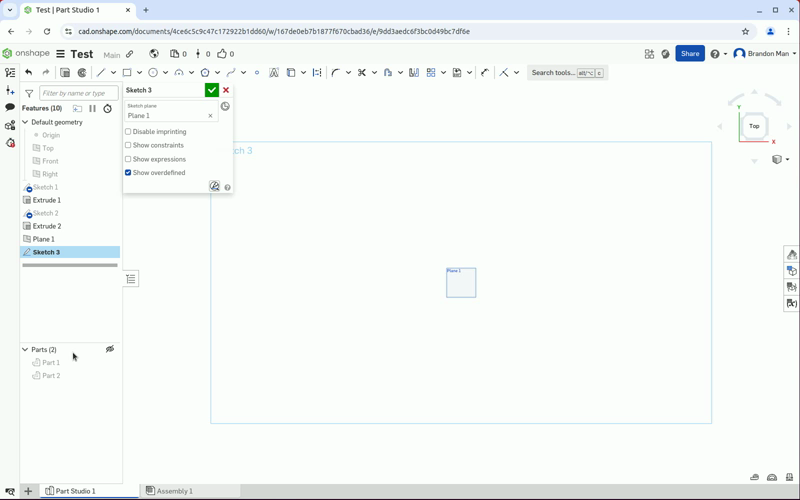
key_down(shift)
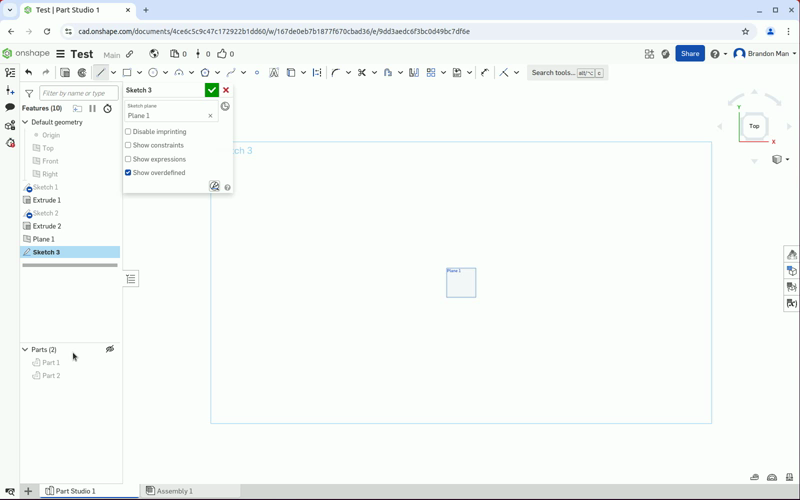
mouse_move(465, 390)
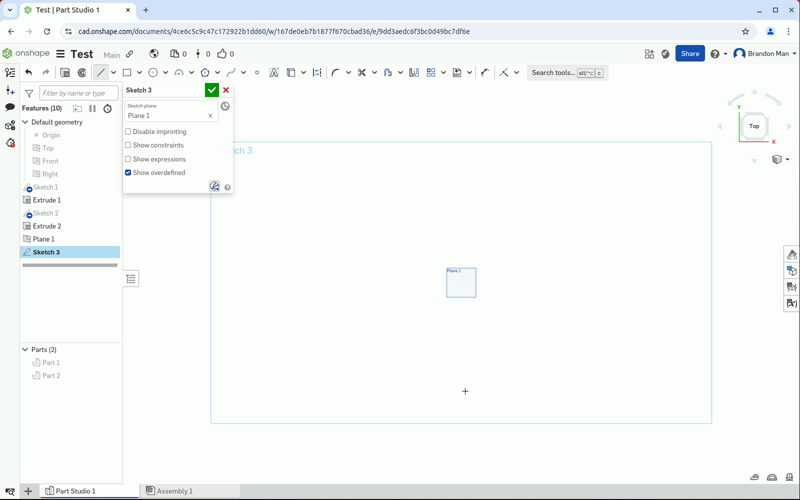
click(465, 390)
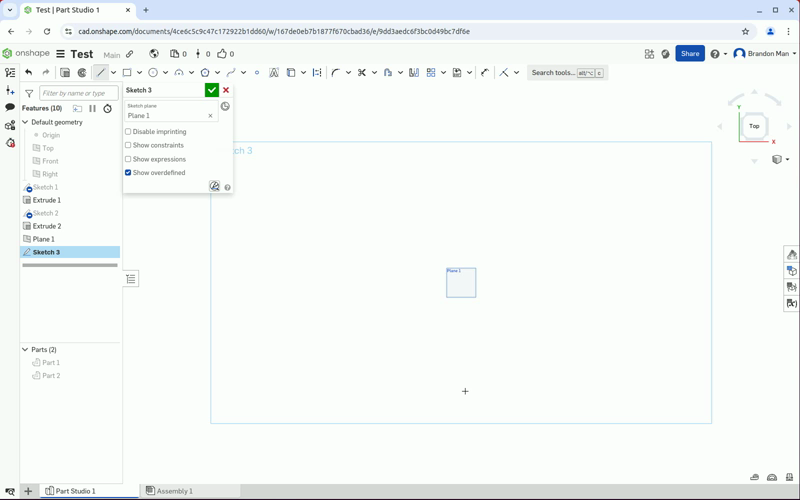
key_up(shift)
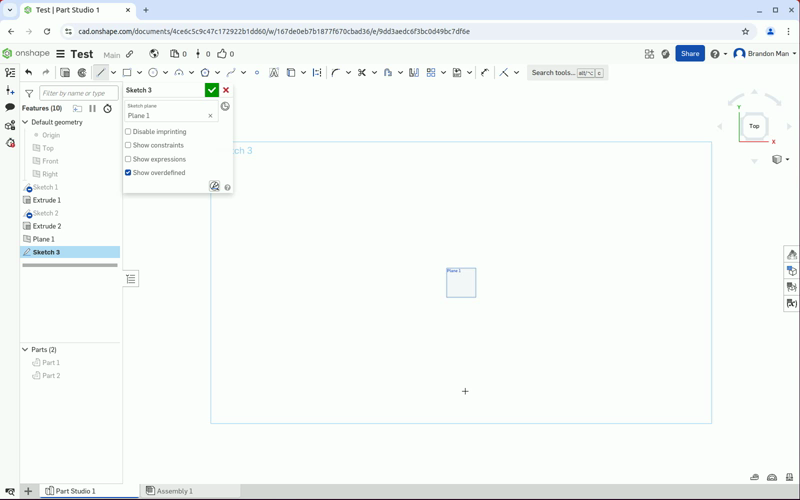
key_down(shift)
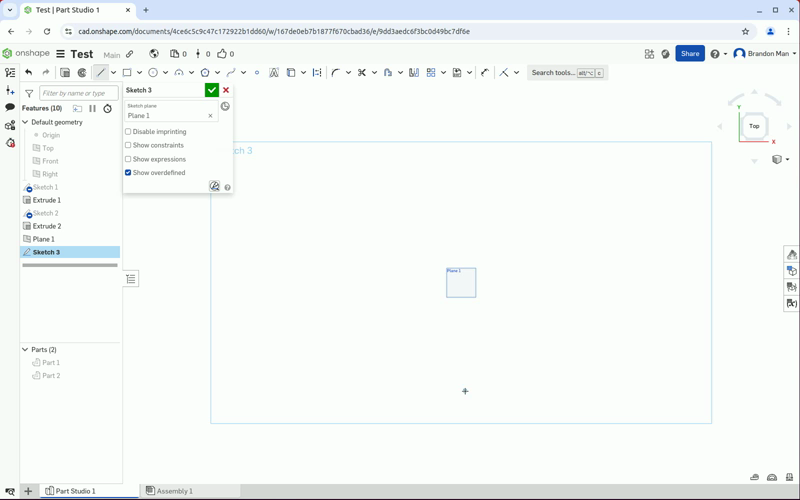
mouse_move(527, 390)
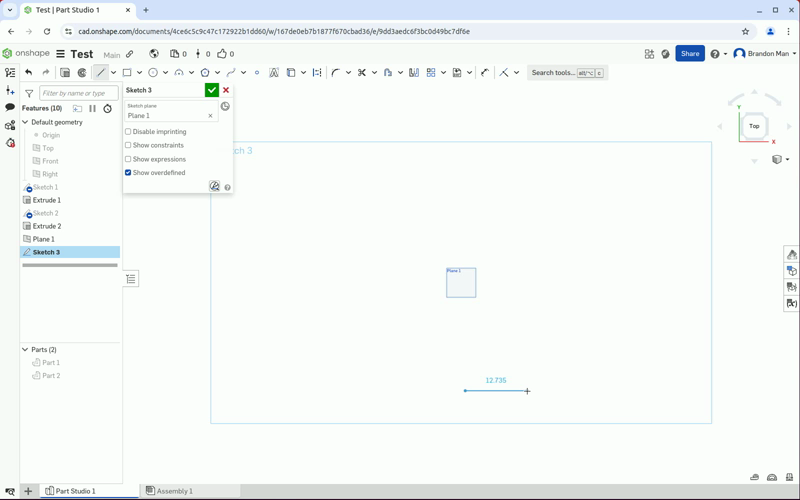
click(527, 390)
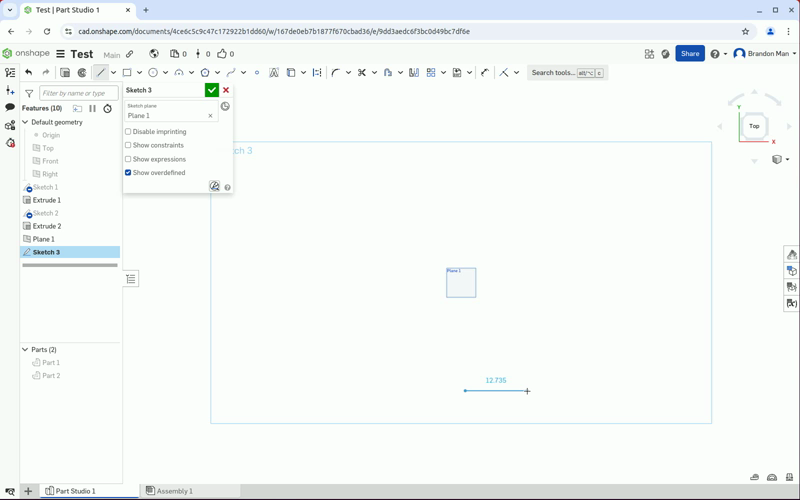
key_up(shift)
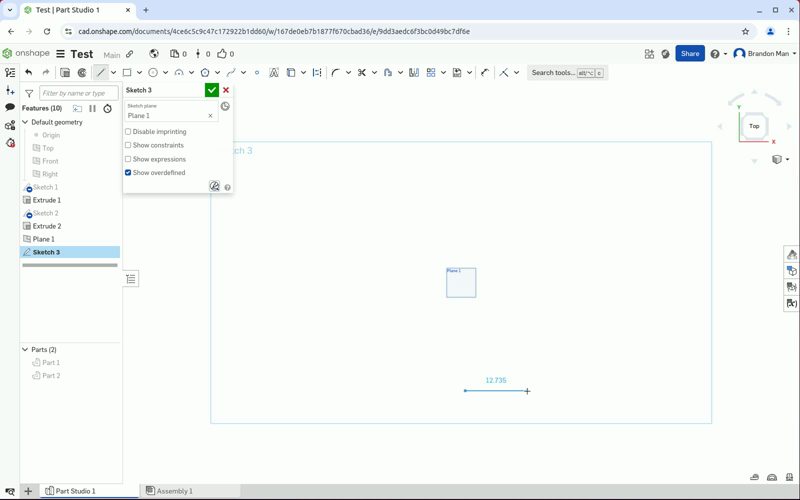
key_down(shift)
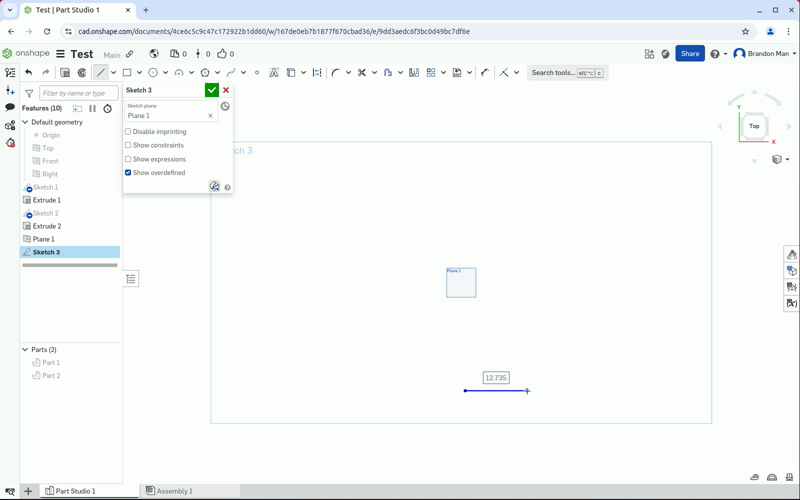
mouse_move(527, 286)
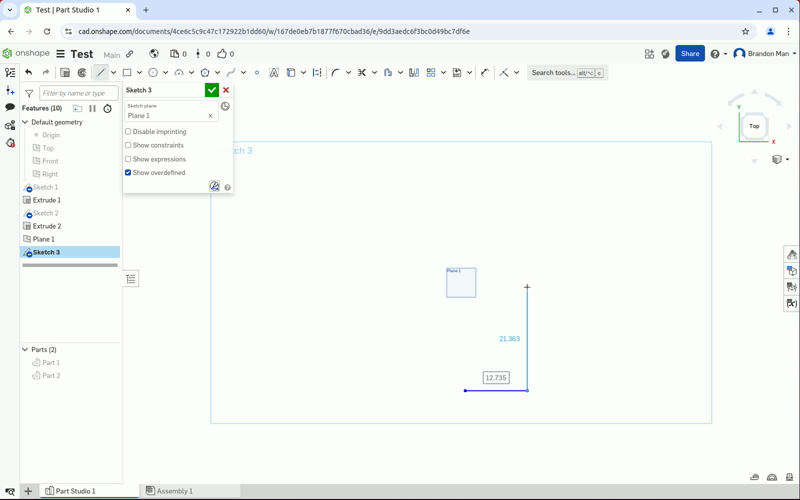
click(527, 286)
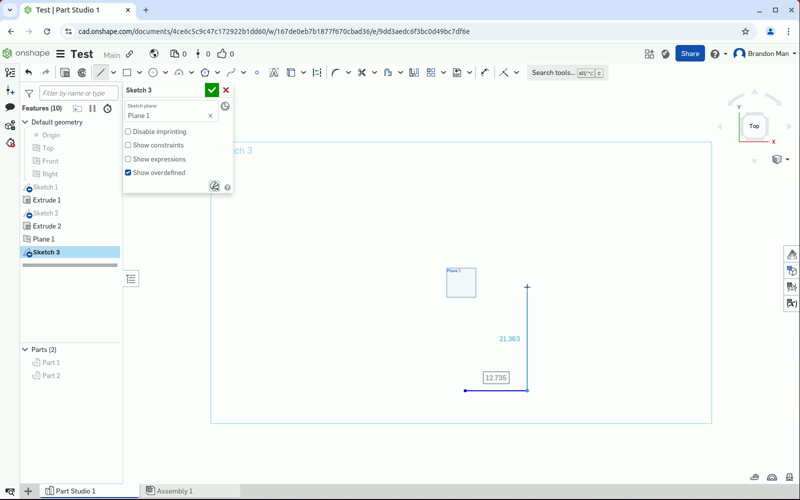
key_up(shift)
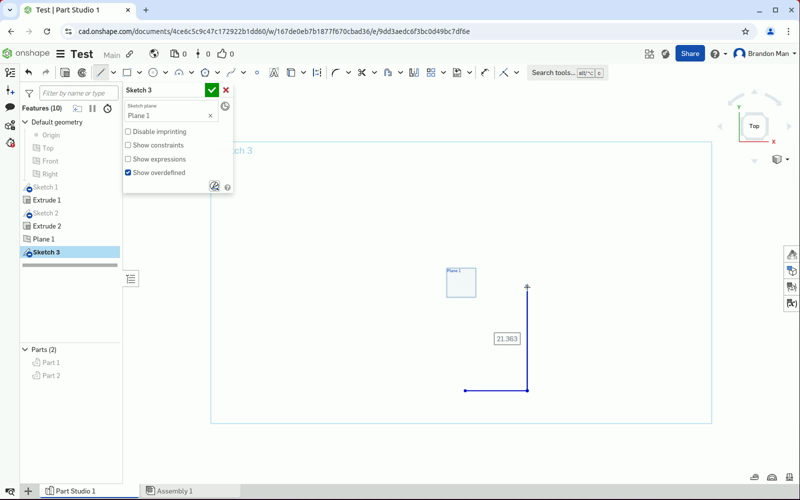
key_down(shift)
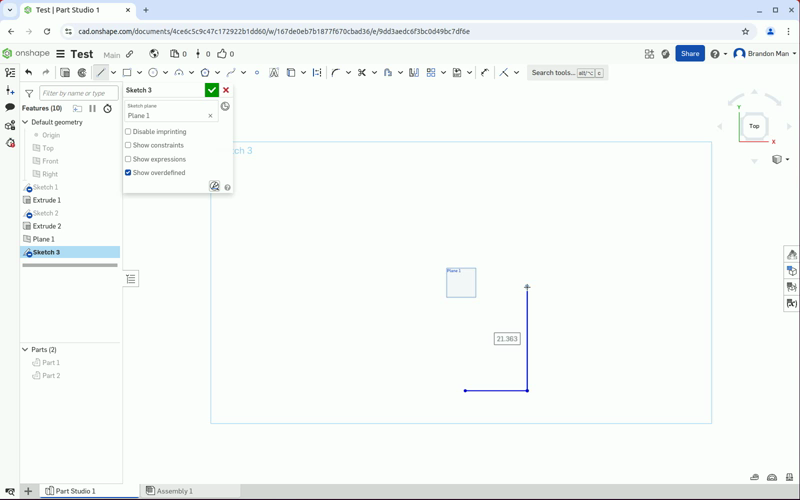
mouse_move(465, 286)
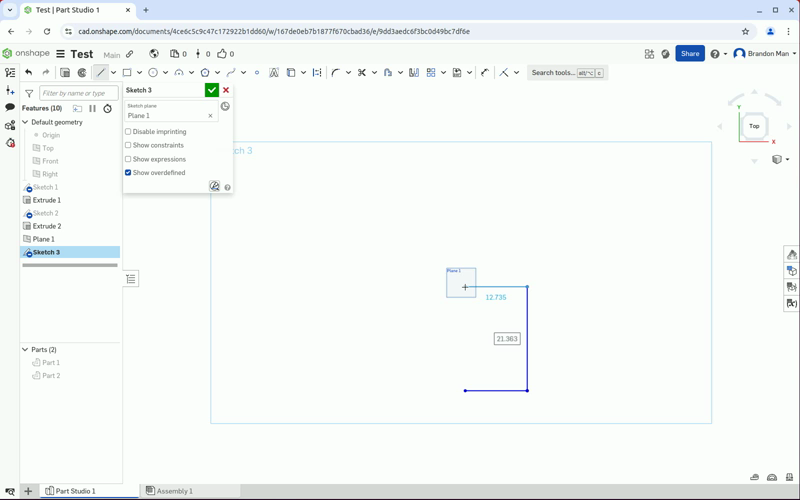
click(465, 286)
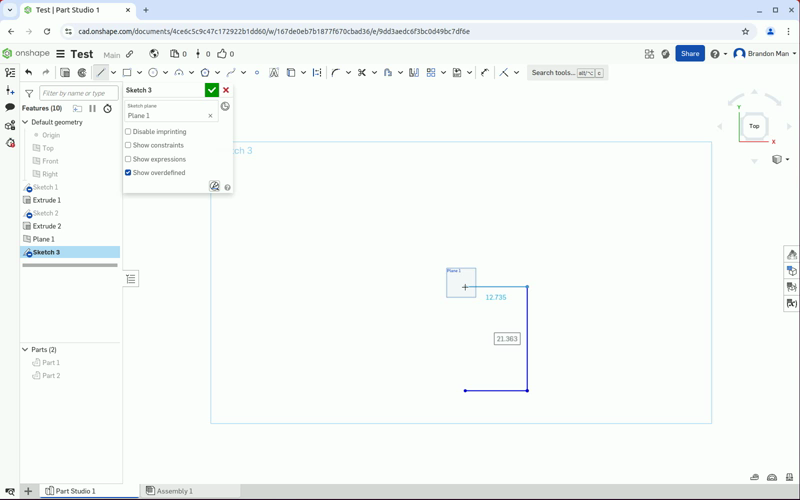
key_up(shift)
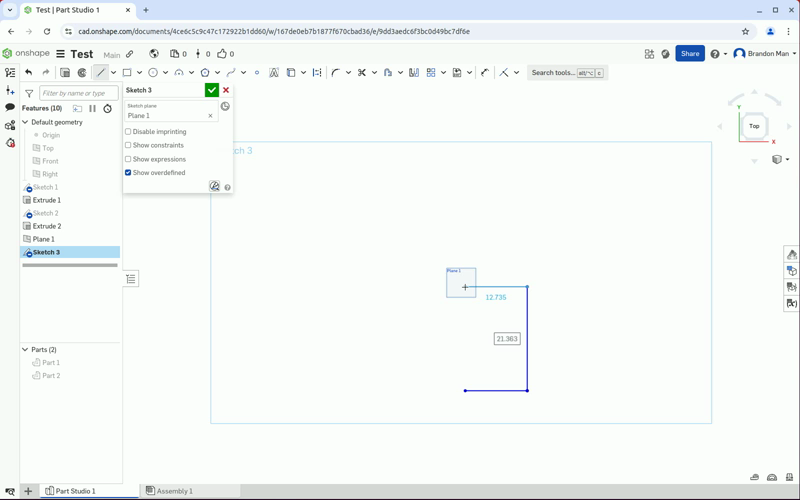
key_down(shift)
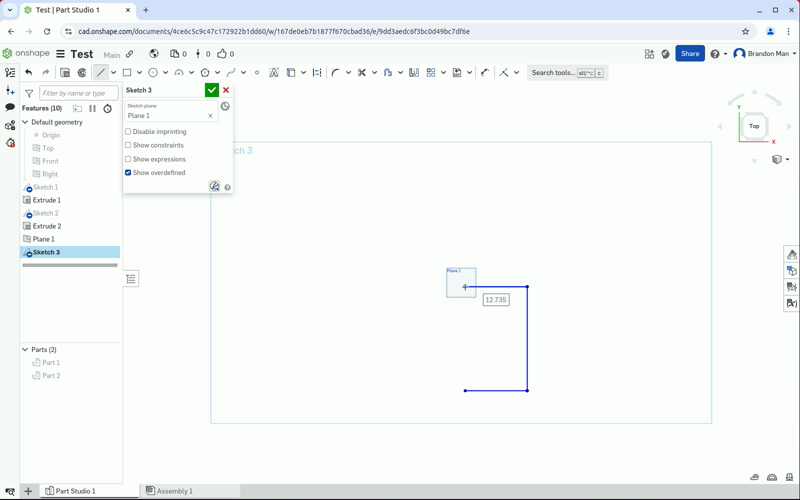
mouse_move(465, 390)
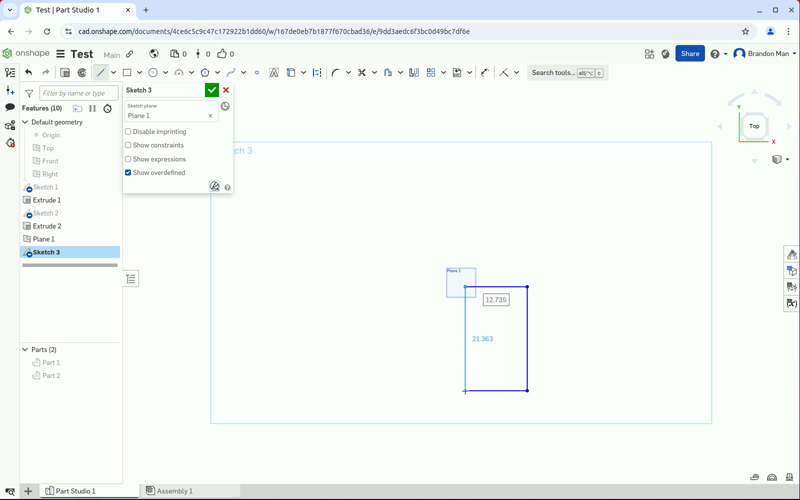
key_up(shift)
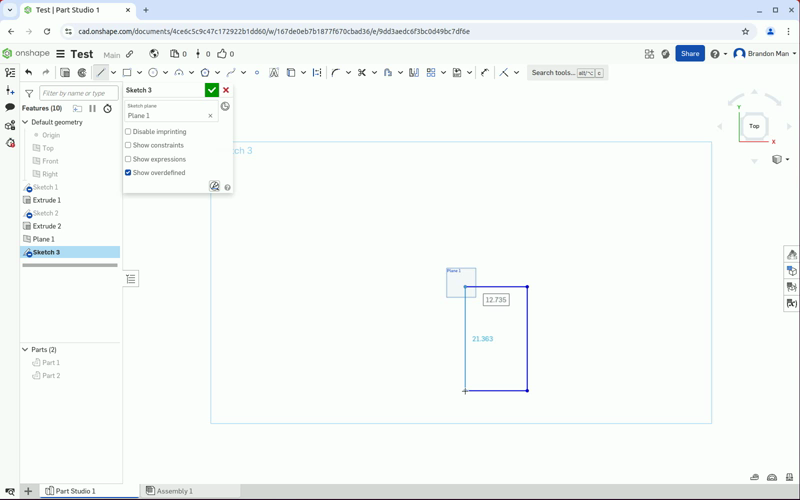
click(465, 390)
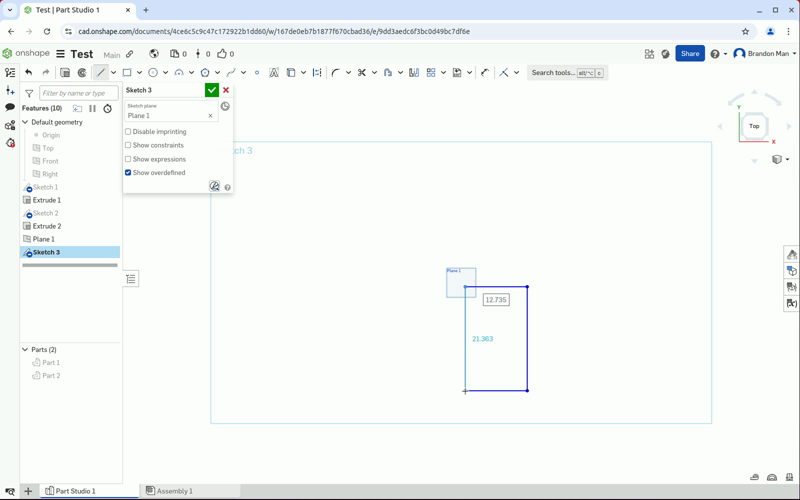
key(esc)
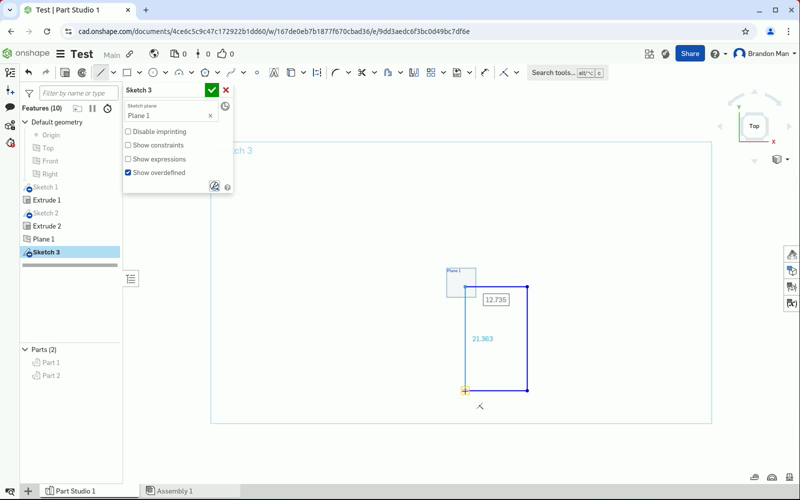
mouse_move(486, 379)
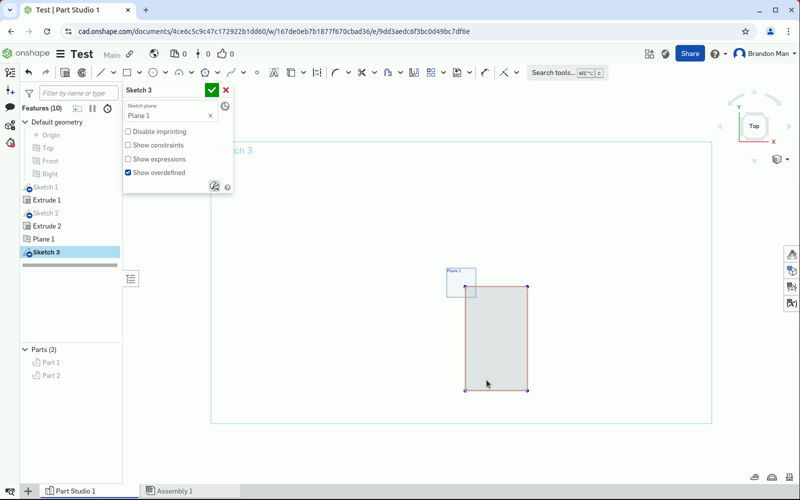
click(486, 379)
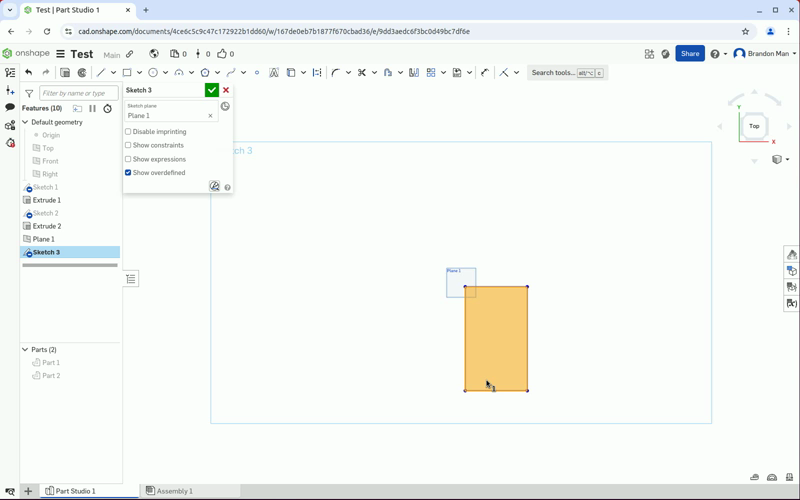
mouse_move(73, 352)
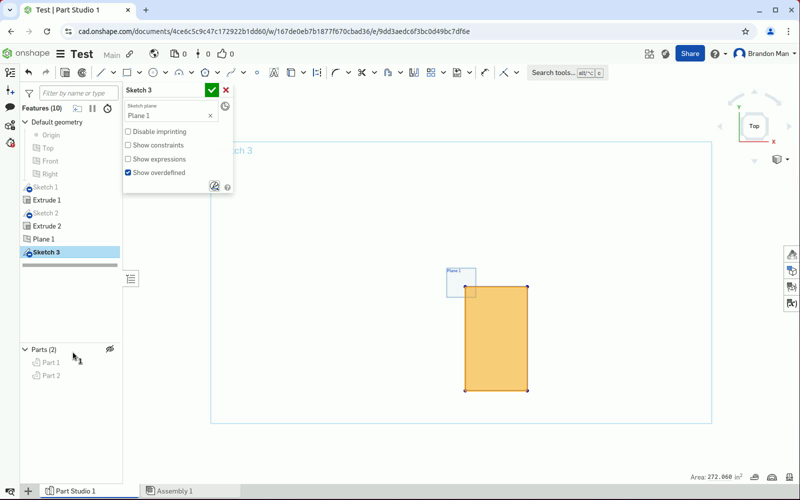
key(shift+y)
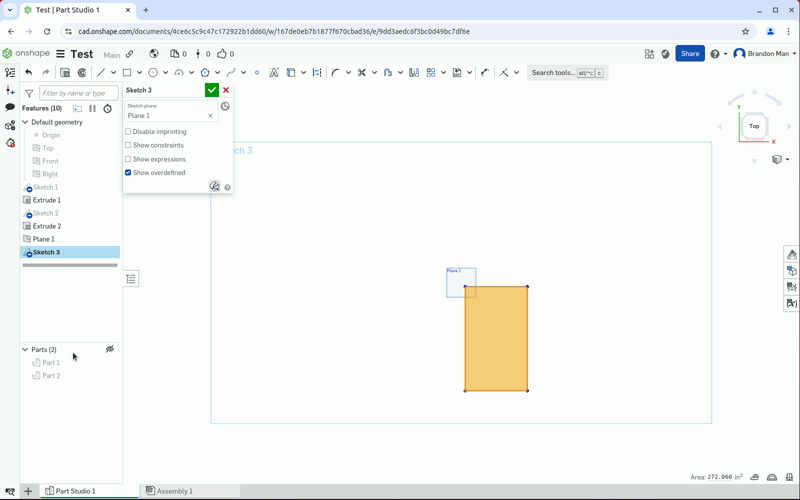
key(shift+e)
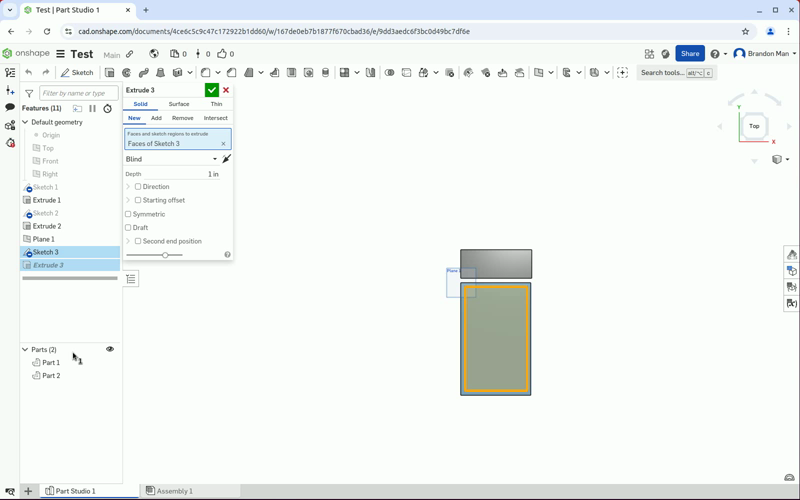
mouse_move(143, 106)
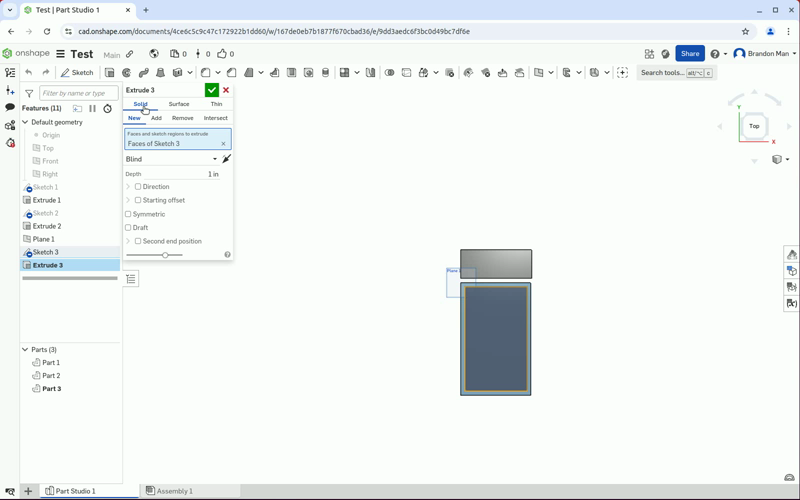
click(143, 106)
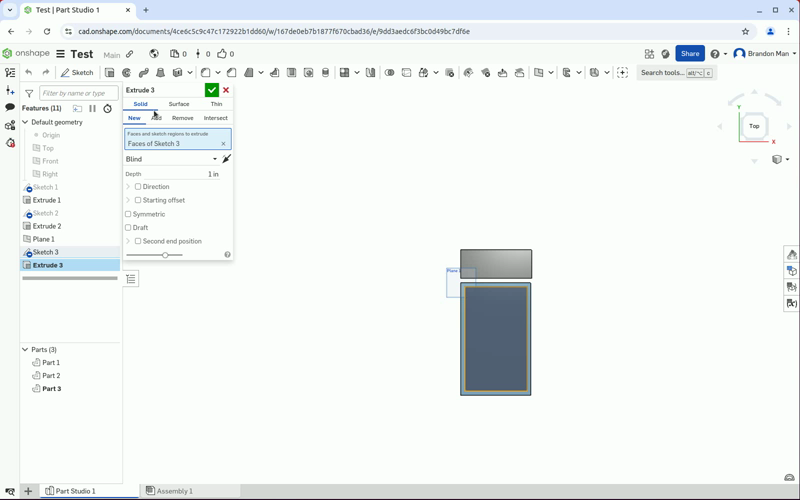
mouse_move(186, 120)
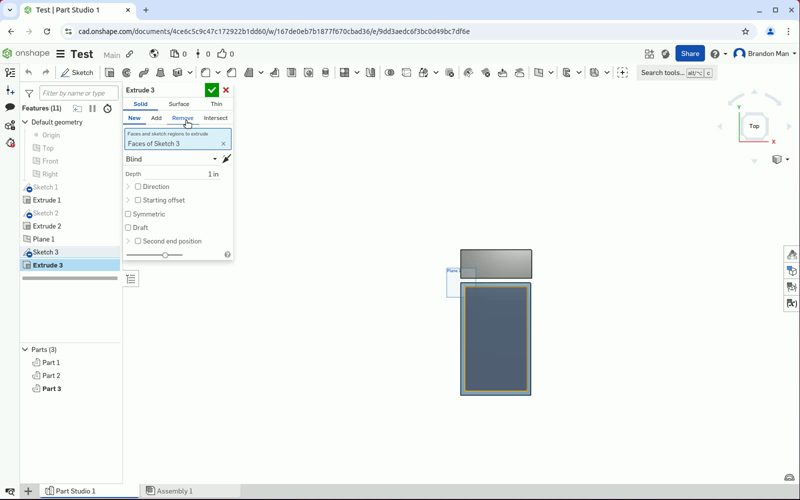
click(186, 120)
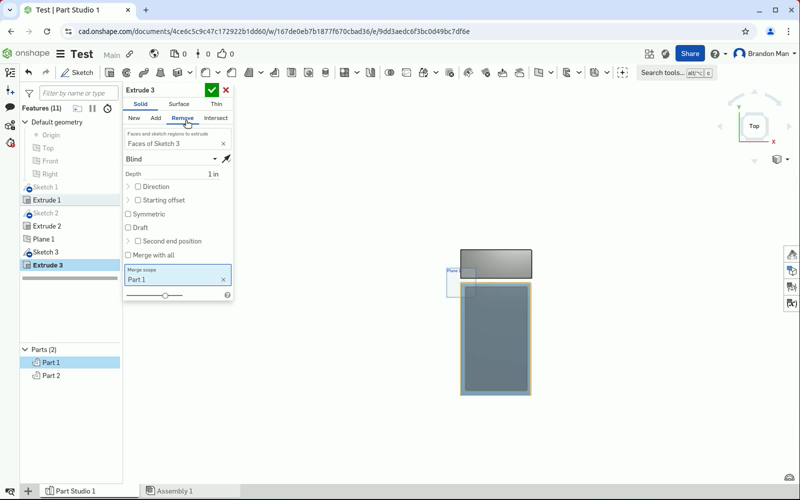
key(tab, 4)
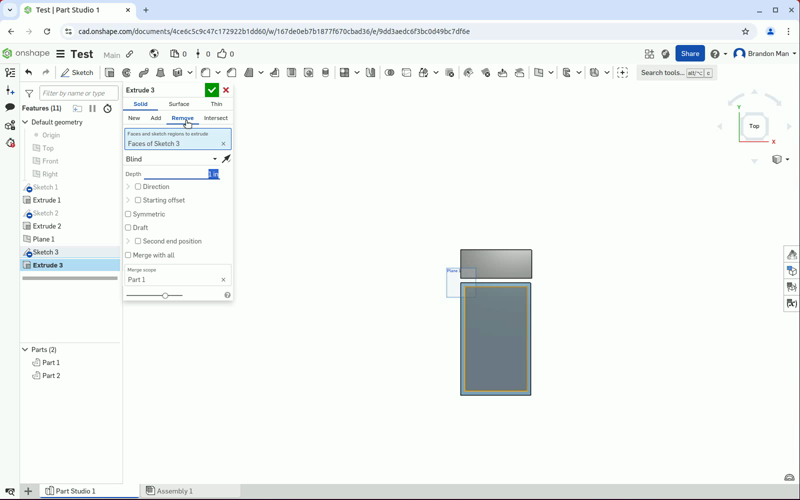
text(0.241)
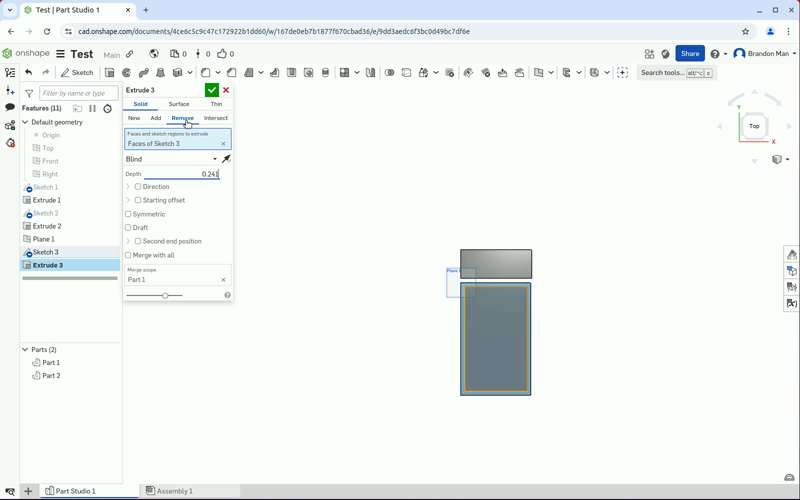
key(tab, 6)
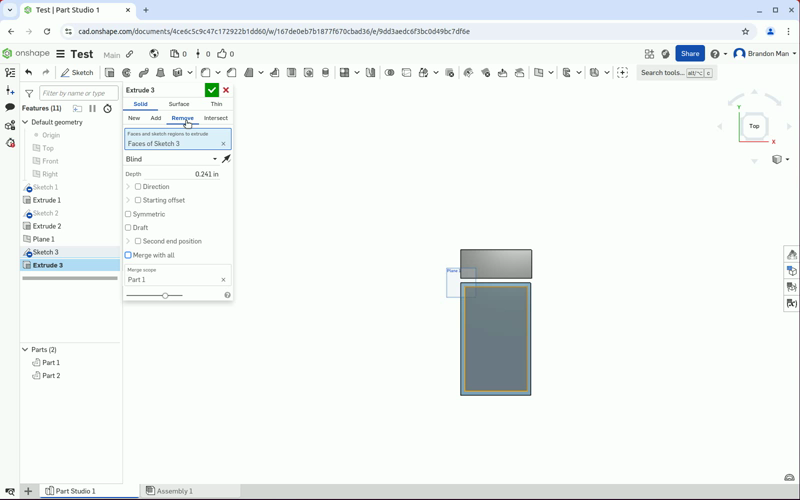
key(space)
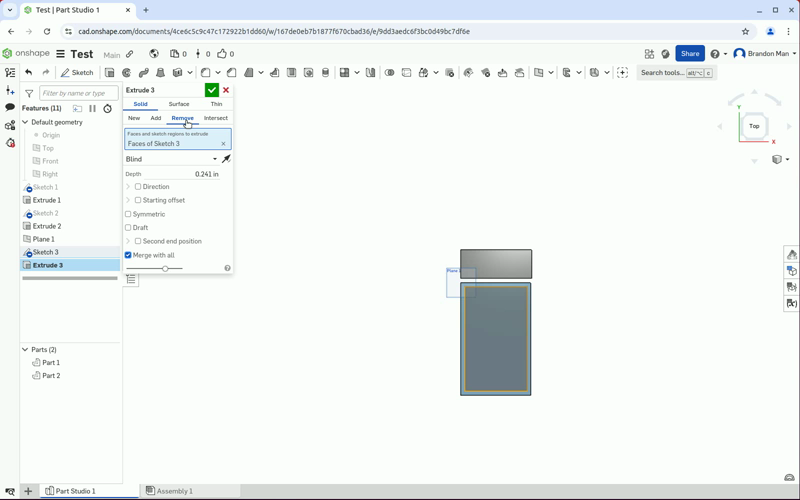
key(enter)
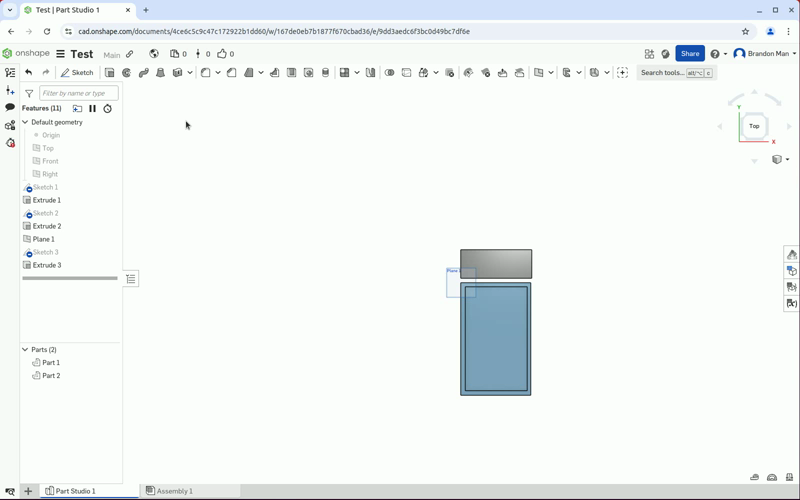
key(shift+h)
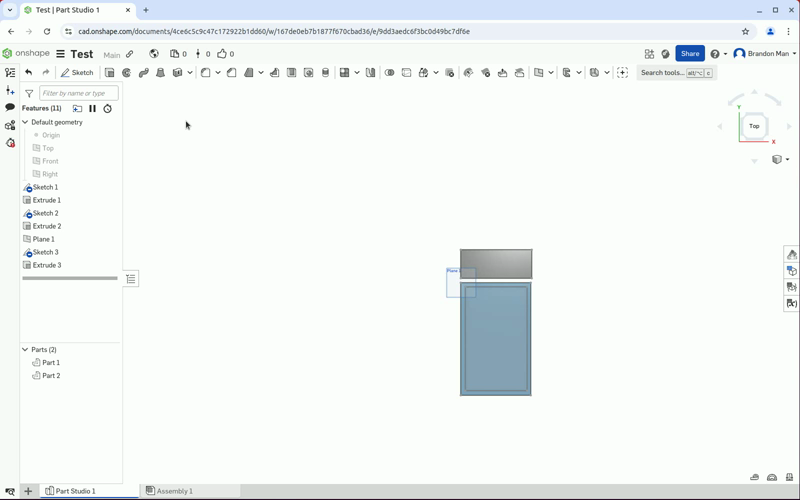
key(shift+h)
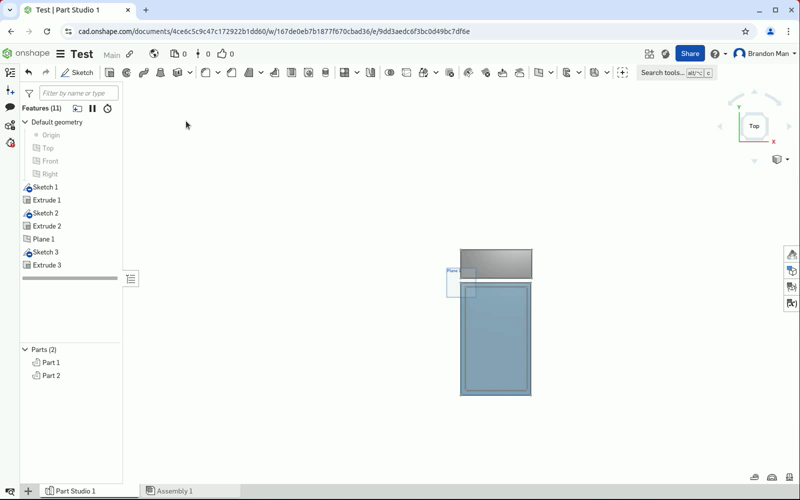
key(shift+7)
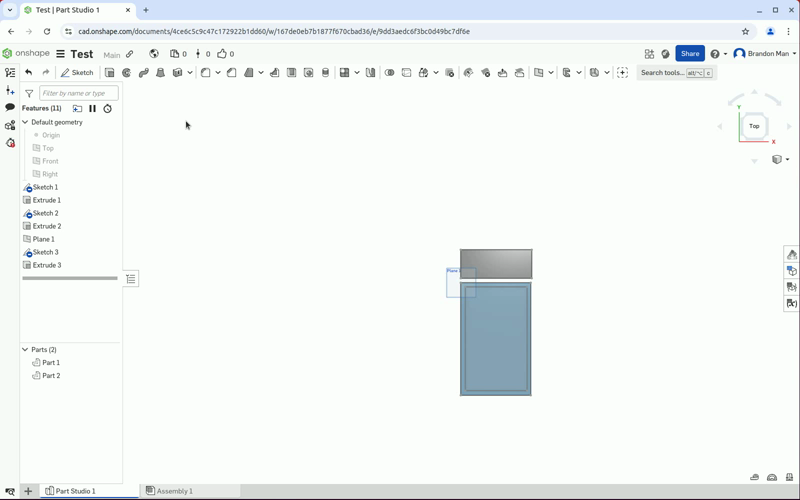
key(up, 3)
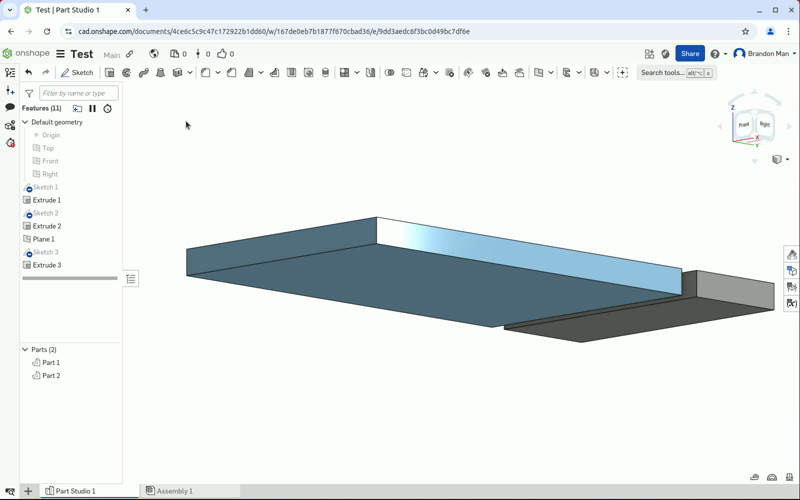
key(left, 3)
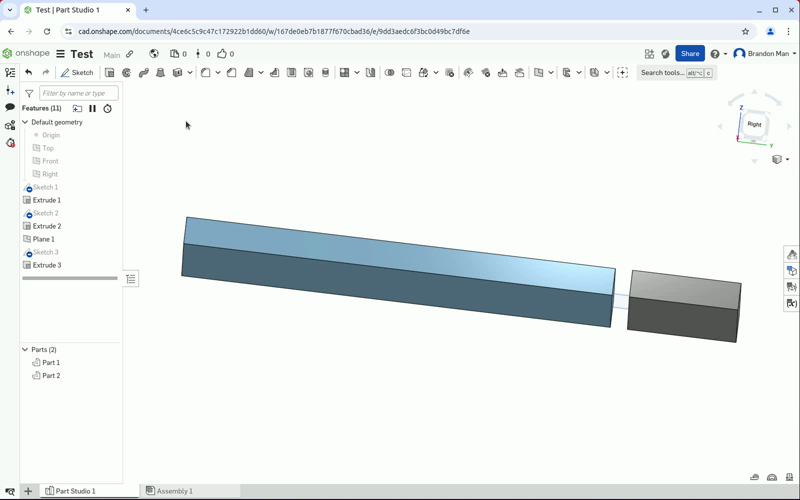
key(right, 3)
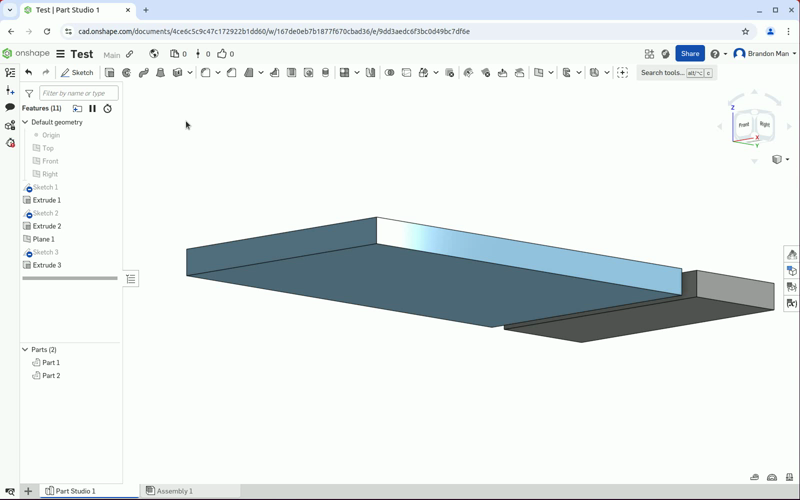
key(down, 3)
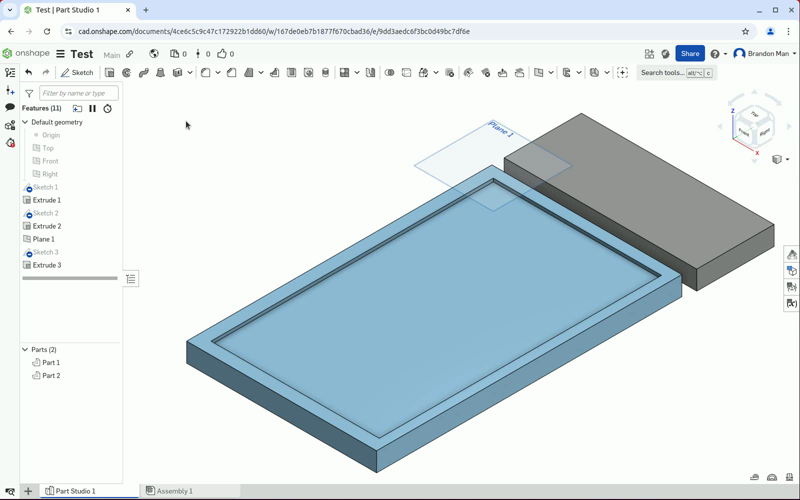
mouse_move(73, 189)
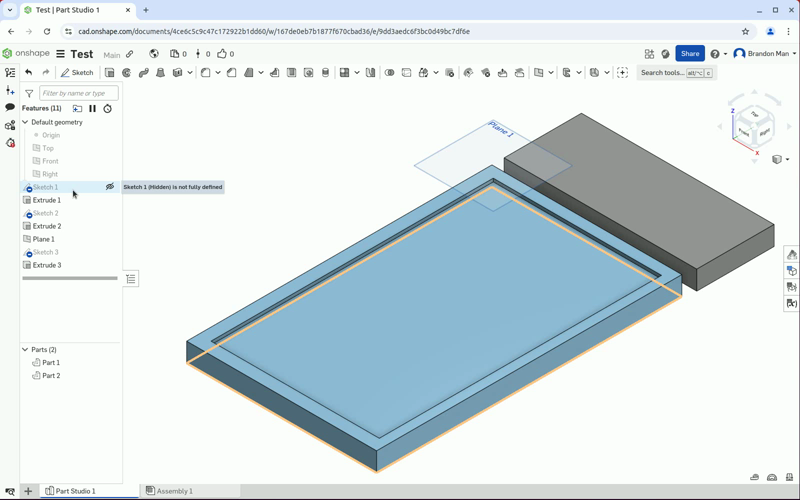
click(73, 189)